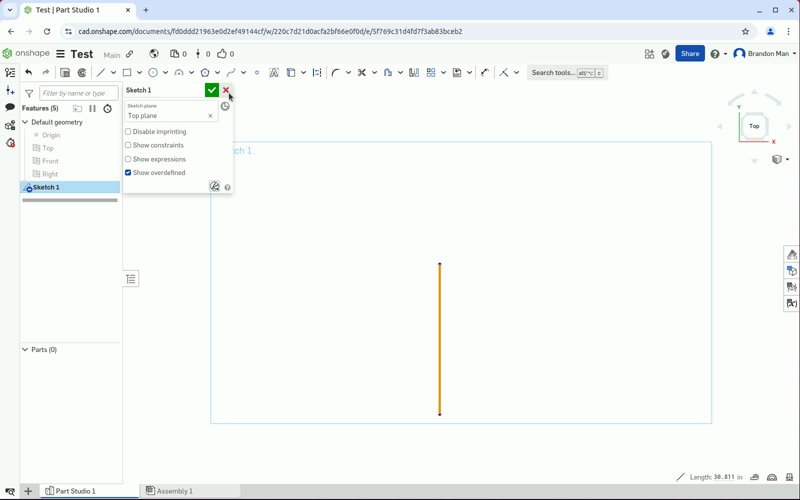
key(shift+h)
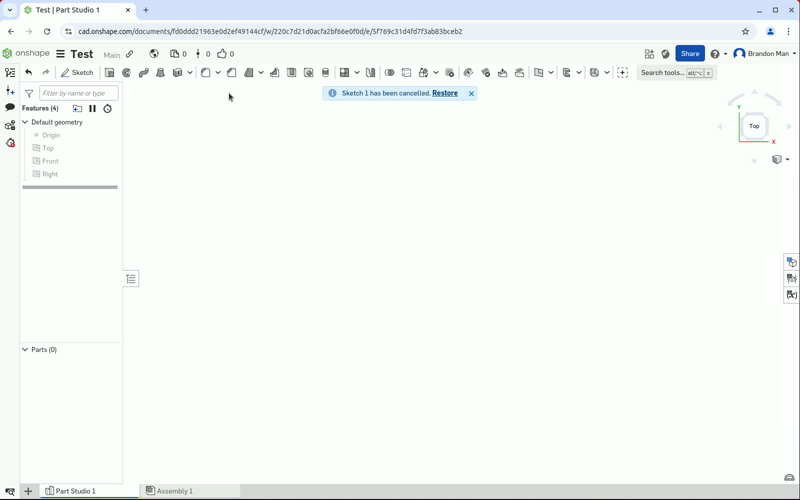
mouse_move(73, 352)
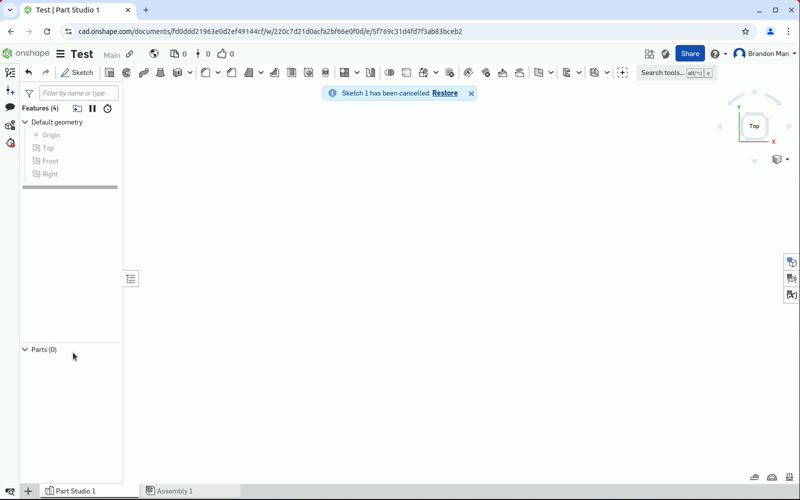
key(y)
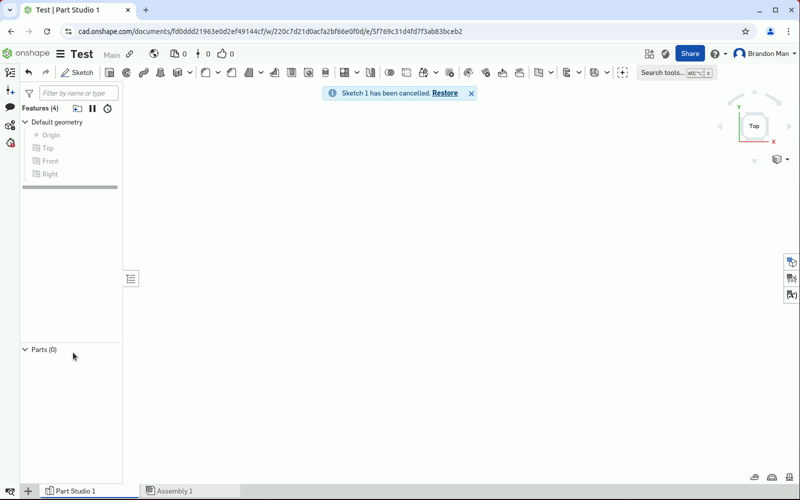
key(shift+p)
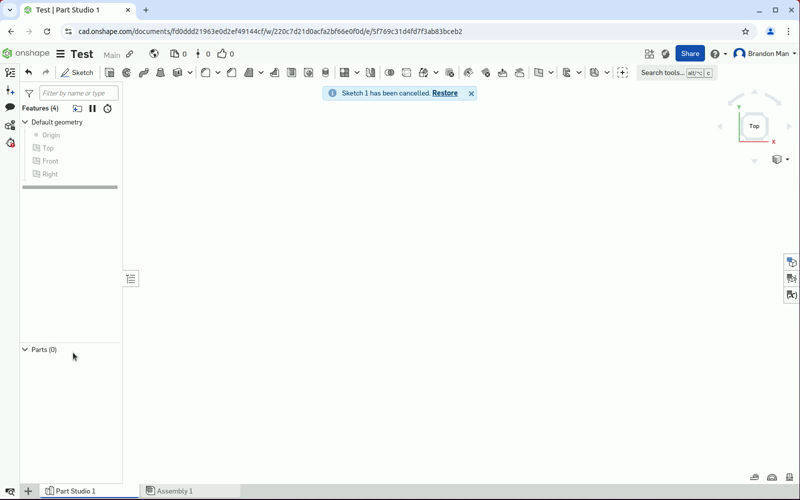
key(space)
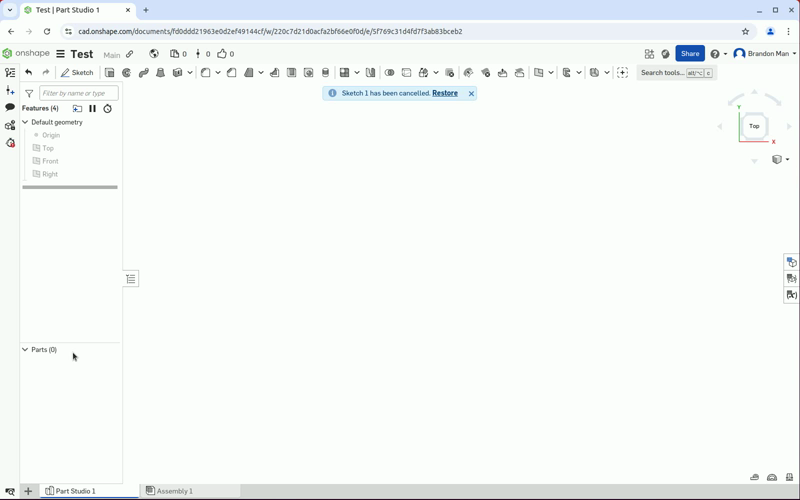
key_down(shift)
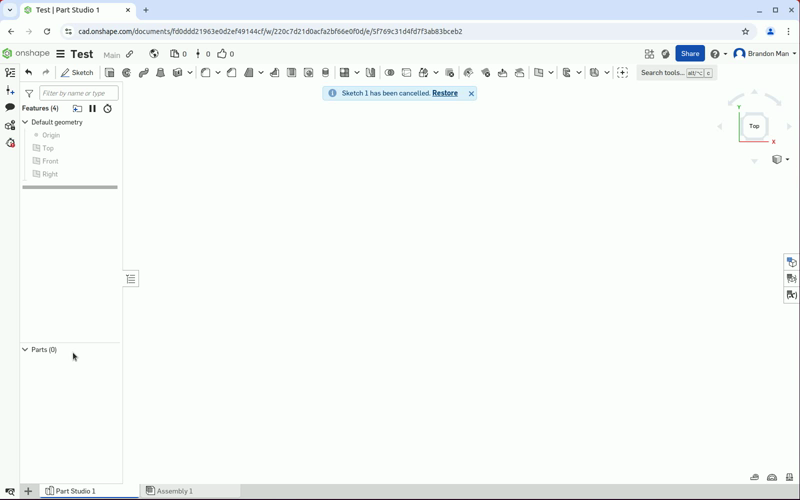
key(up)
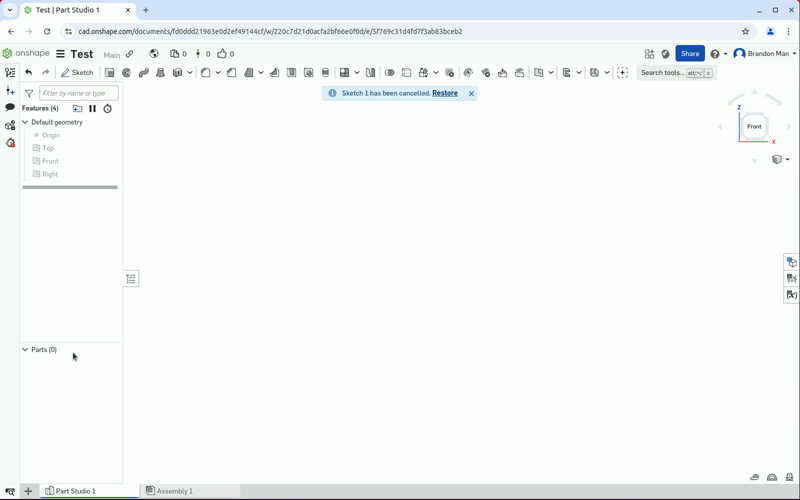
key_up(shift)
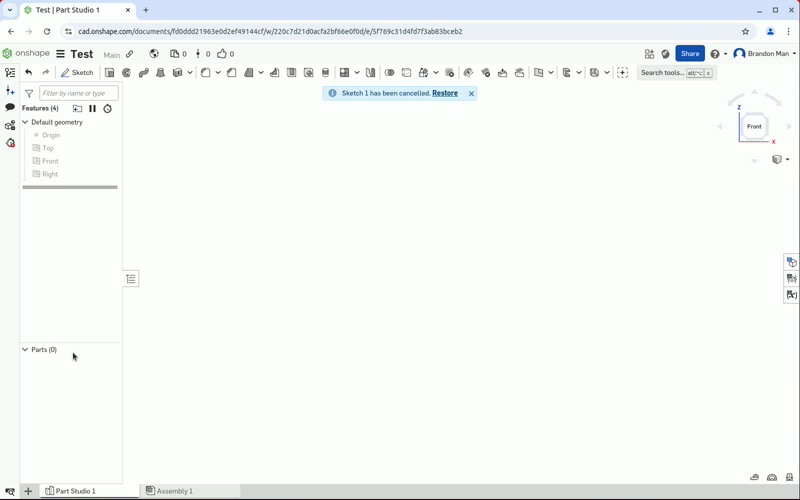
mouse_move(73, 352)
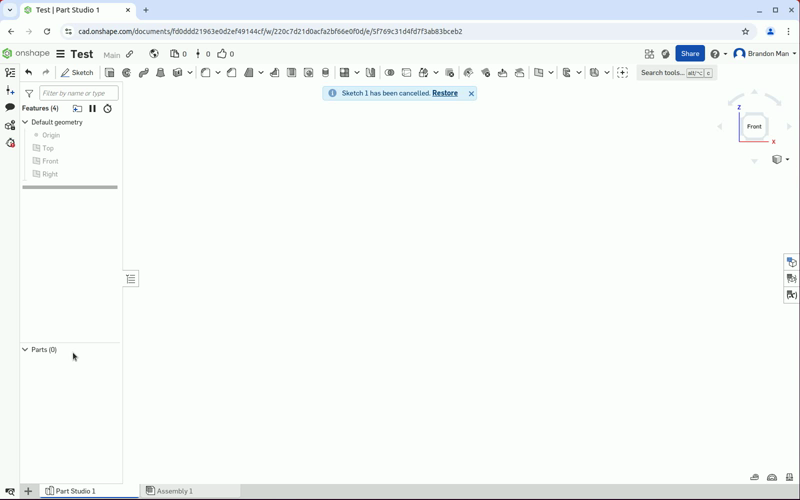
key(shift+y)
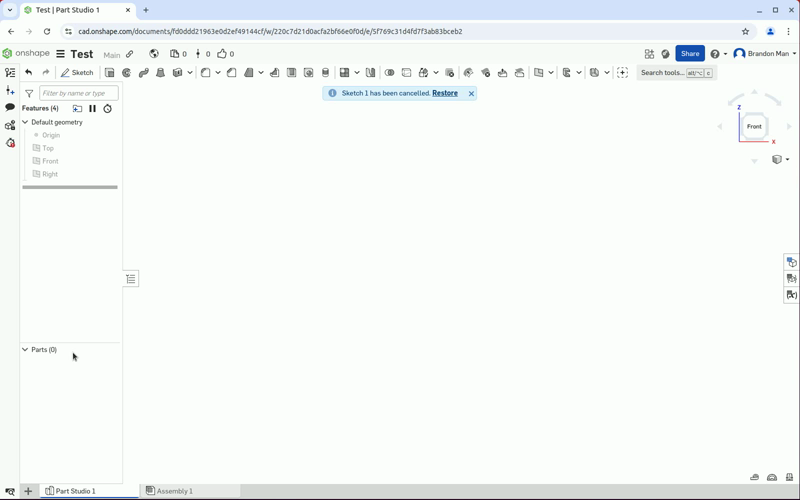
key(shift+s)
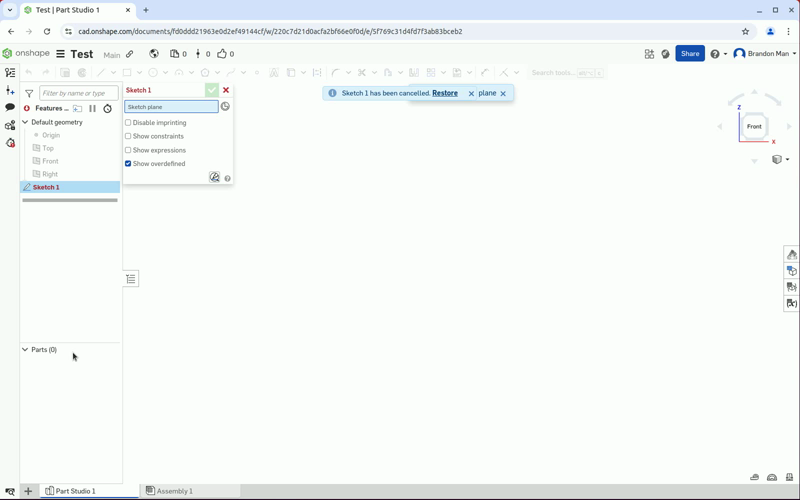
mouse_move(73, 163)
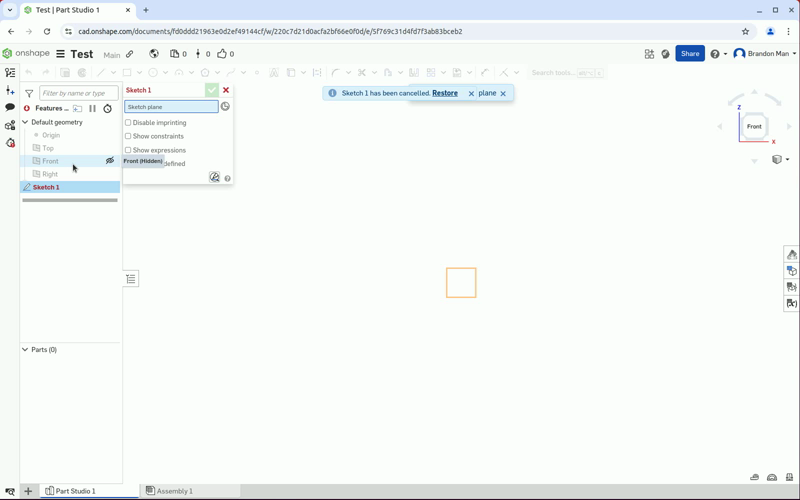
click(73, 163)
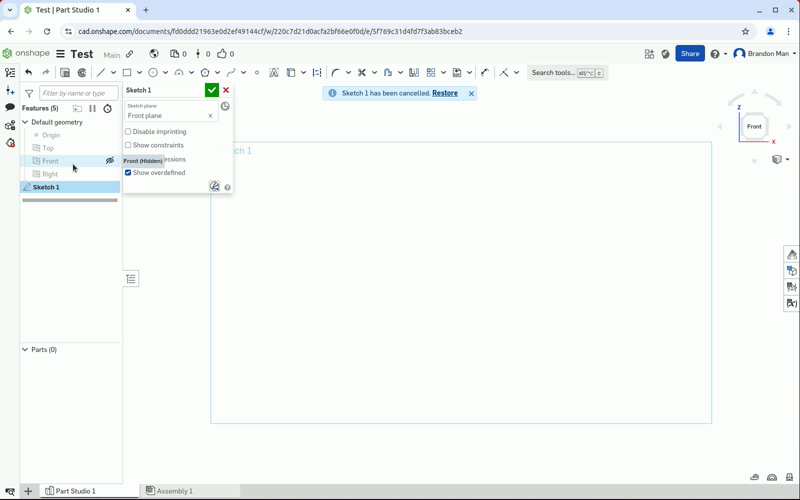
mouse_move(73, 352)
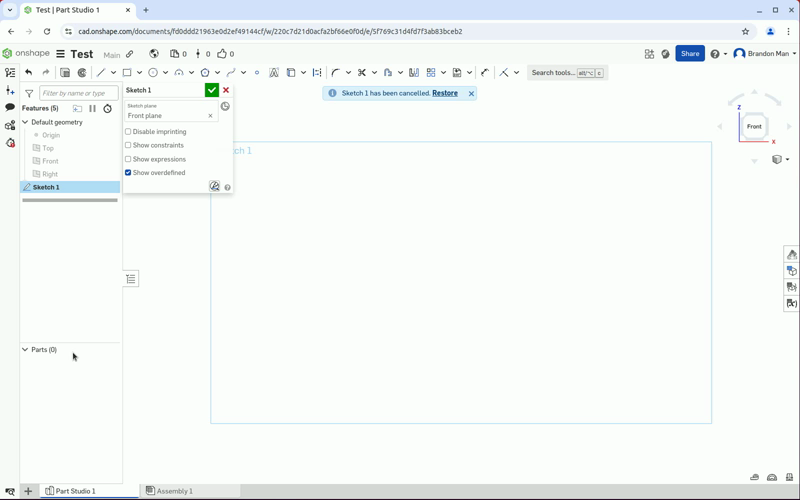
key(y)
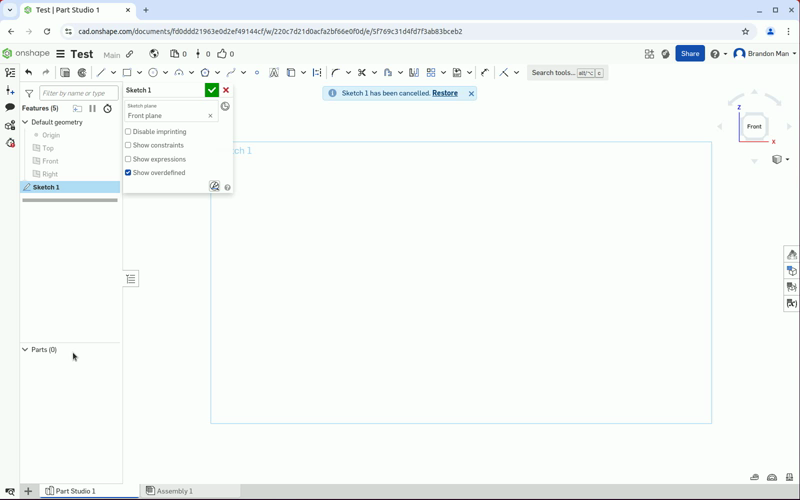
key(c)
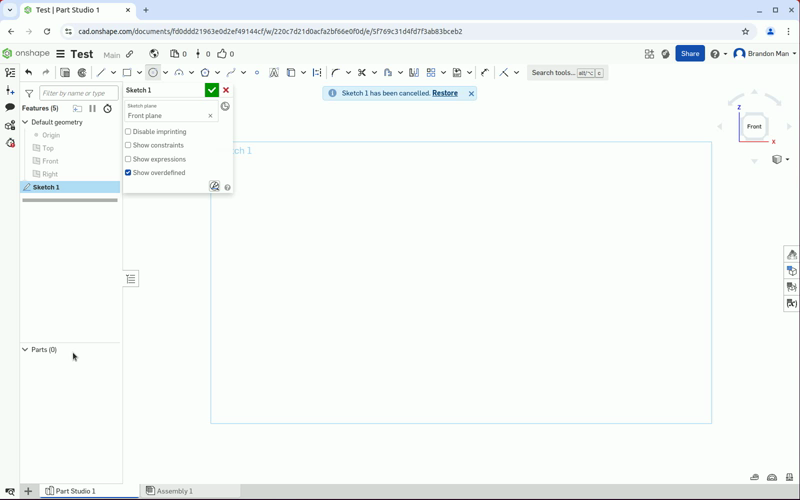
key_down(shift)
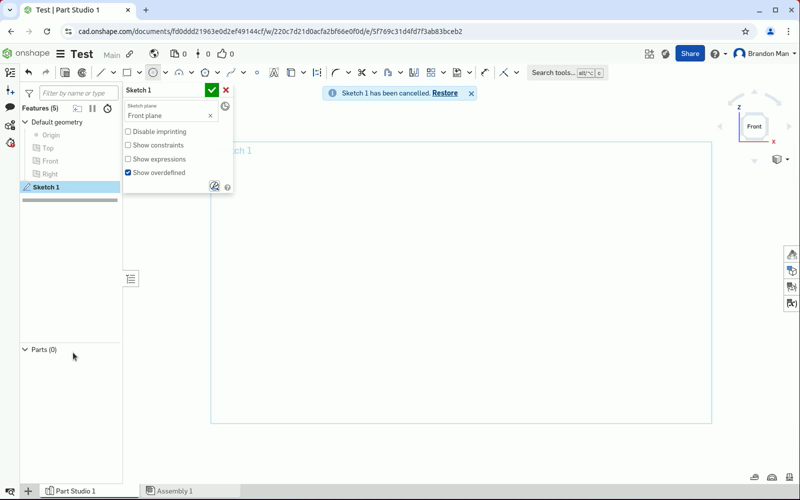
mouse_move(460, 282)
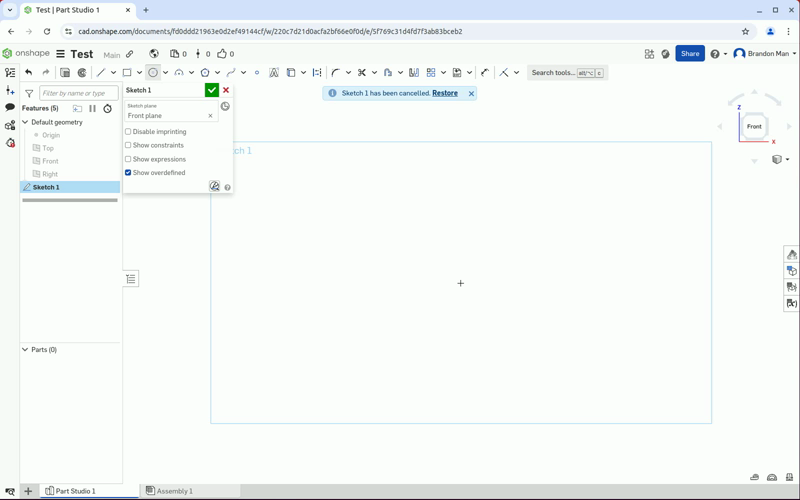
click(460, 282)
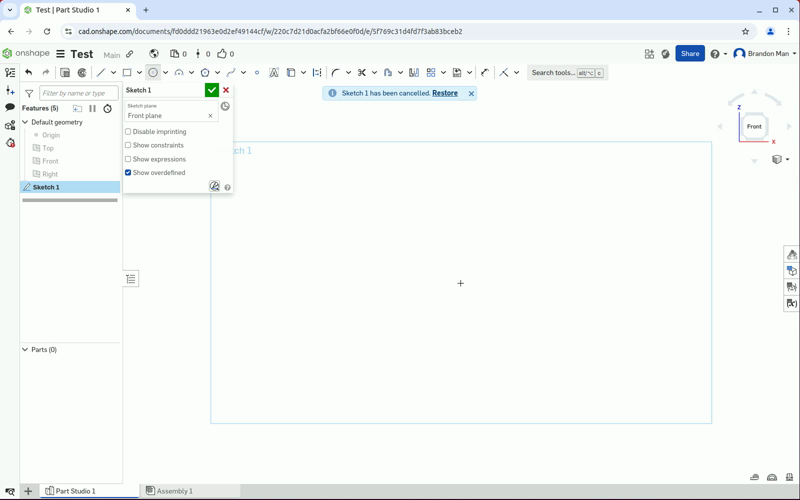
key_up(shift)
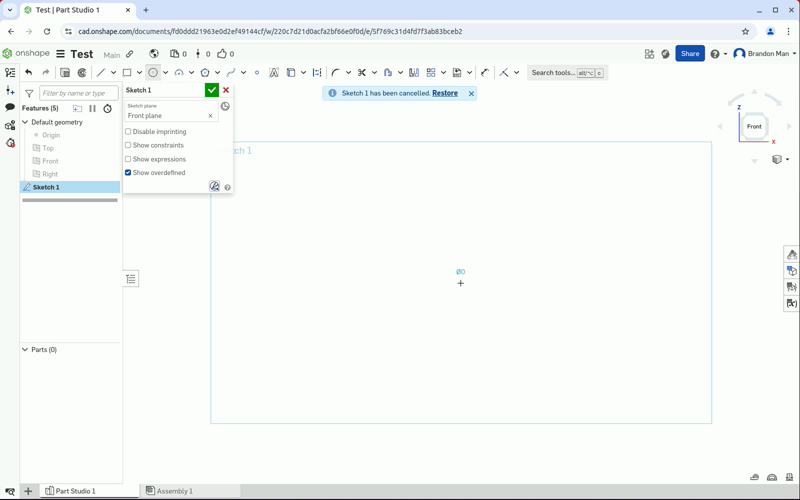
mouse_move(470, 282)
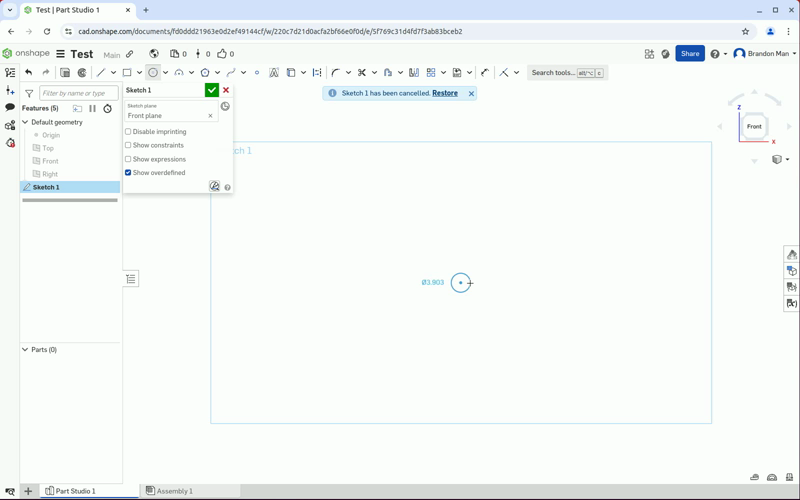
click(470, 282)
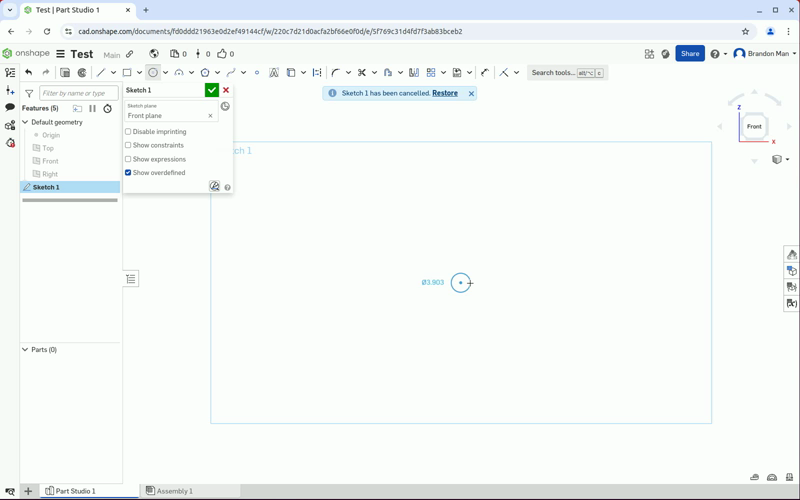
key(esc)
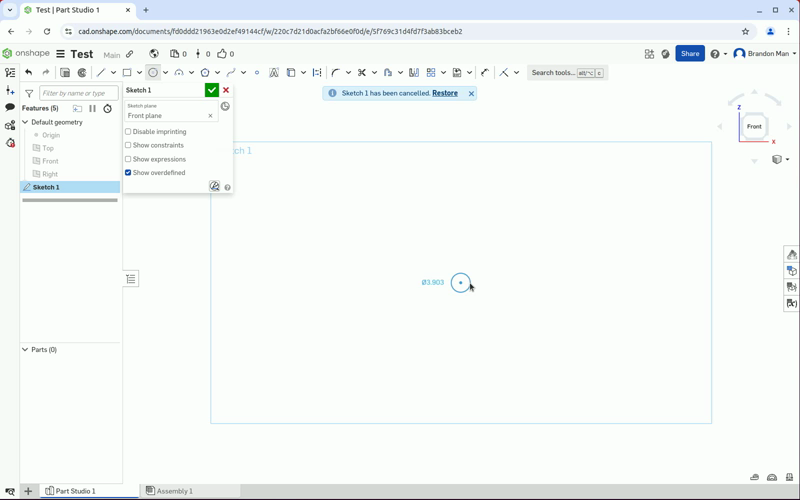
key(c)
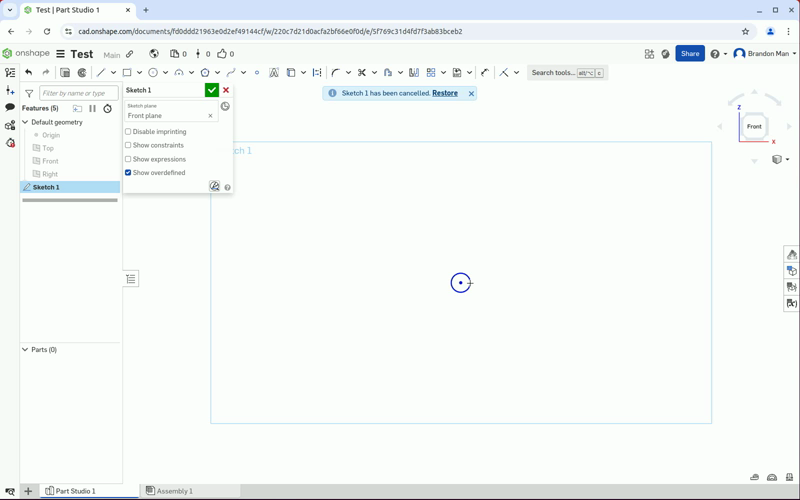
key_down(shift)
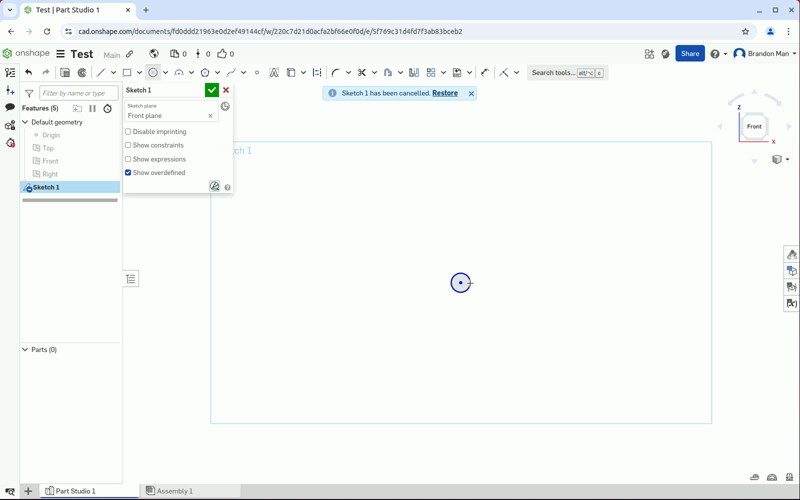
mouse_move(460, 282)
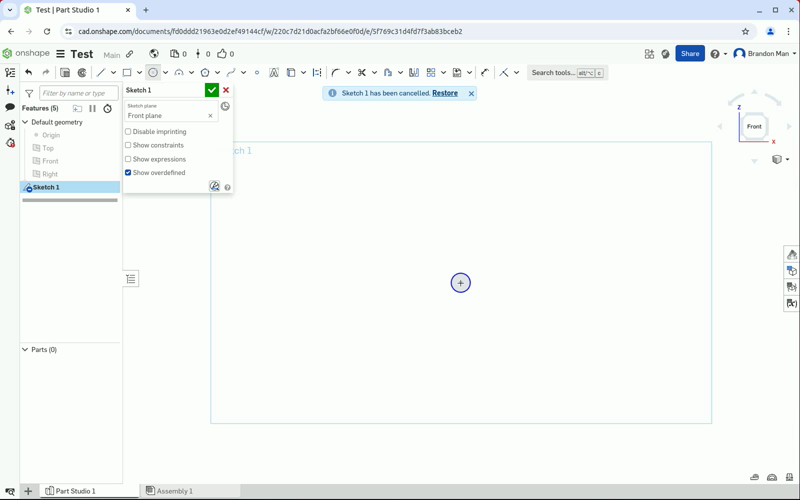
click(460, 282)
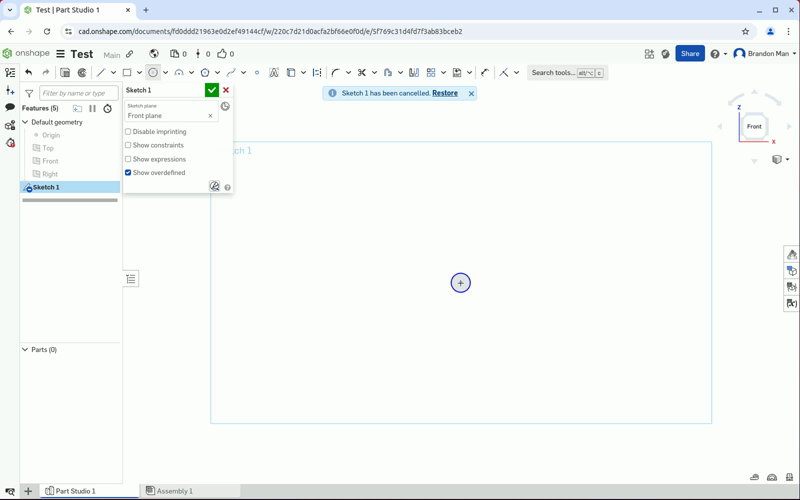
key_up(shift)
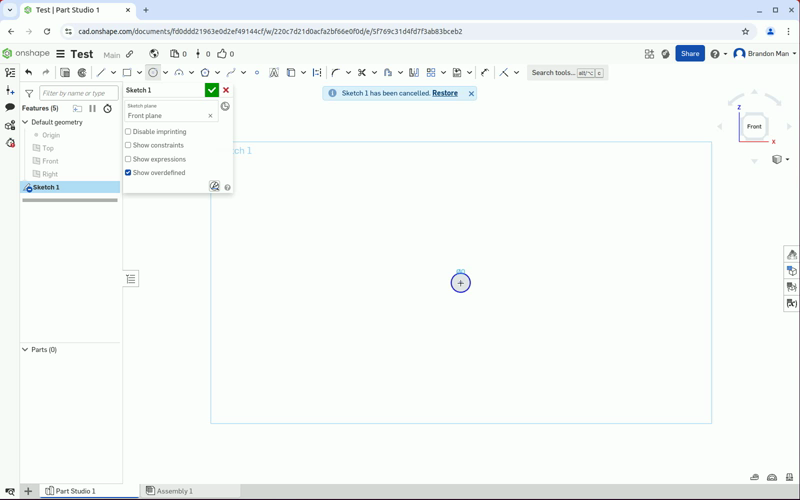
mouse_move(465, 282)
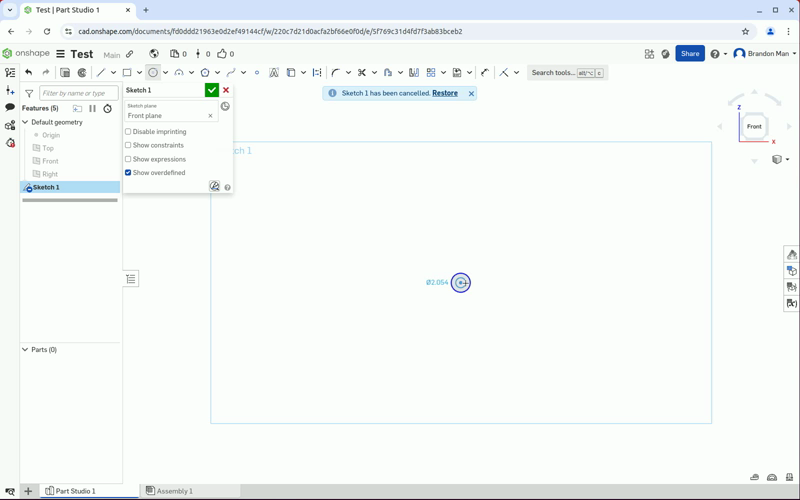
click(465, 282)
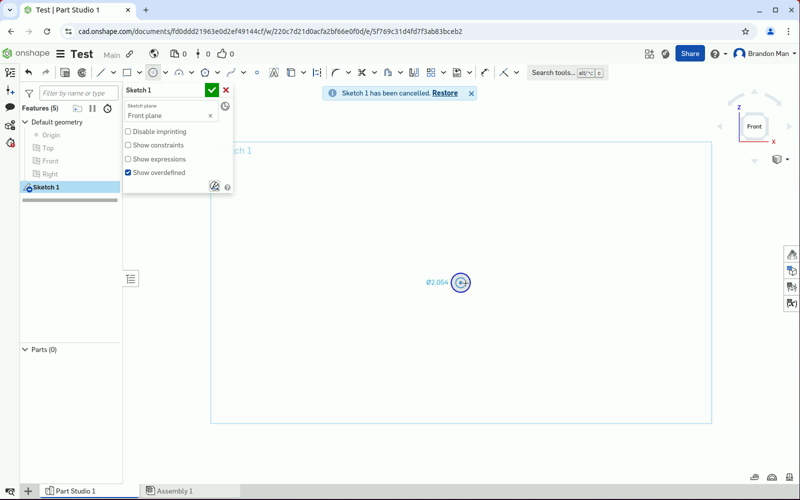
key(esc)
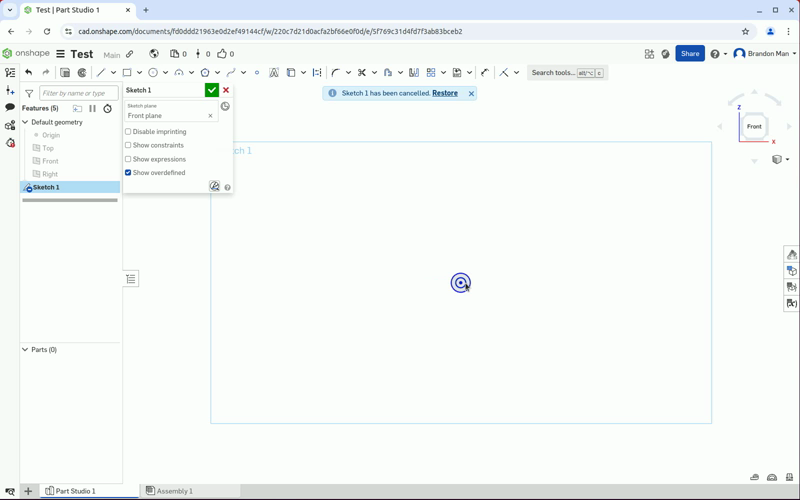
mouse_move(467, 277)
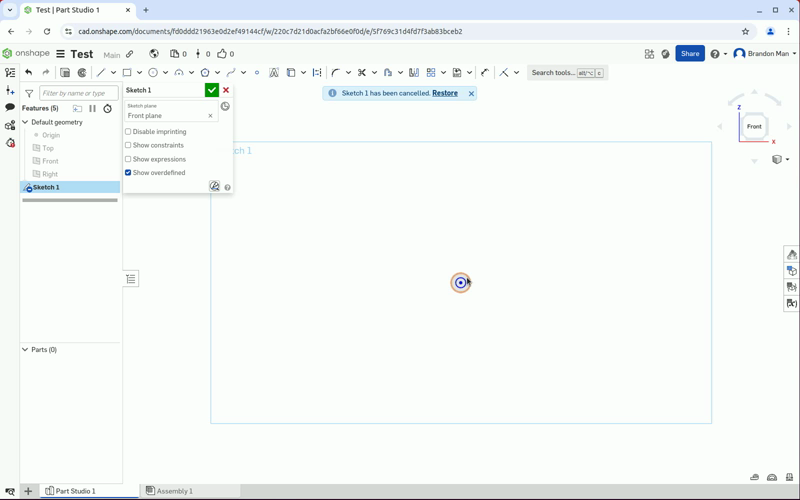
scroll(6)
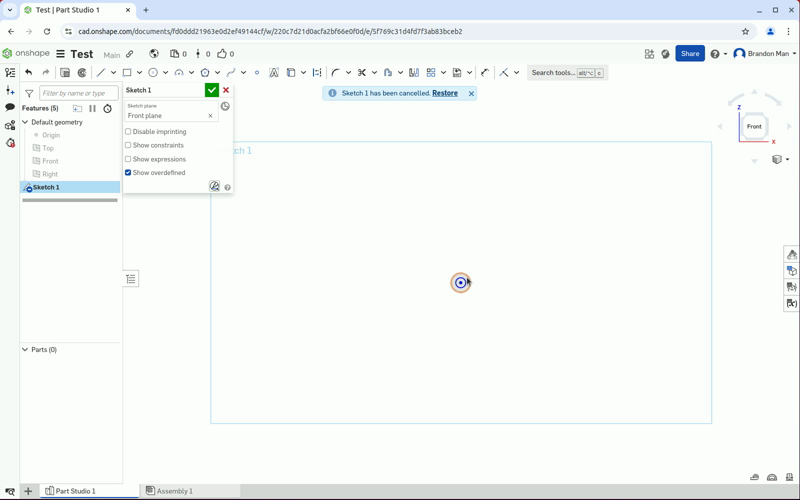
scroll(6)
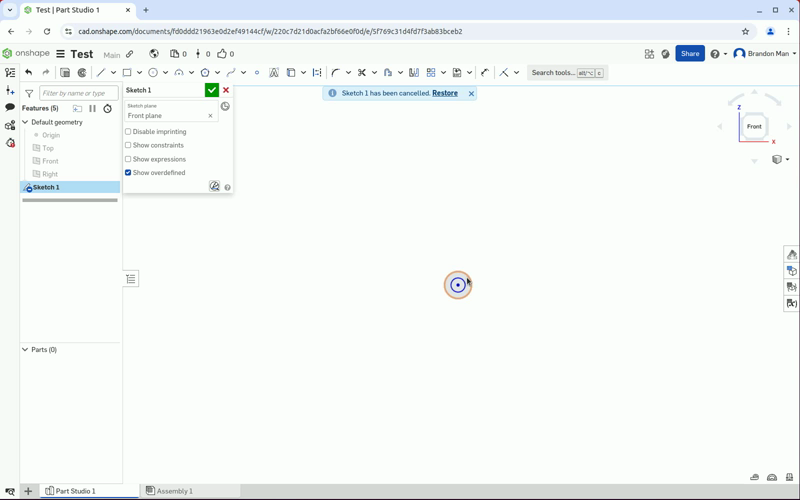
scroll(6)
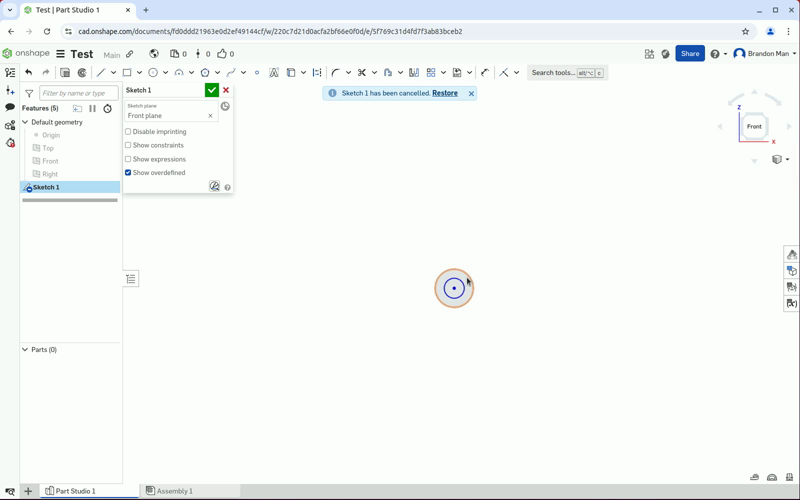
scroll(6)
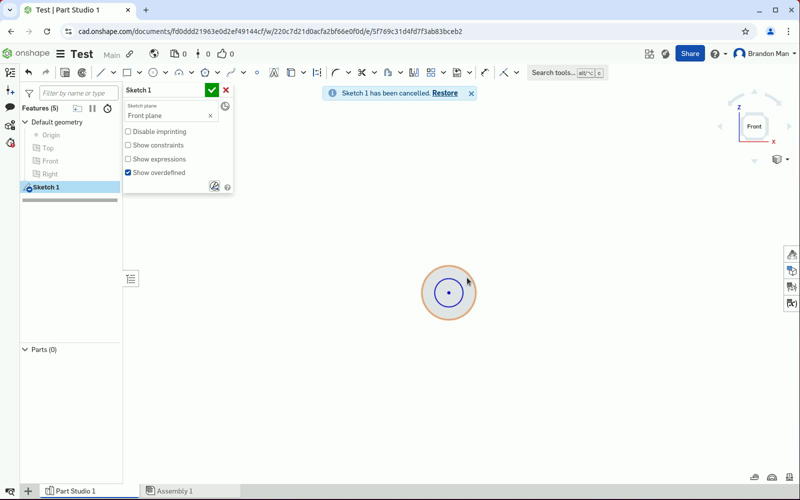
scroll(6)
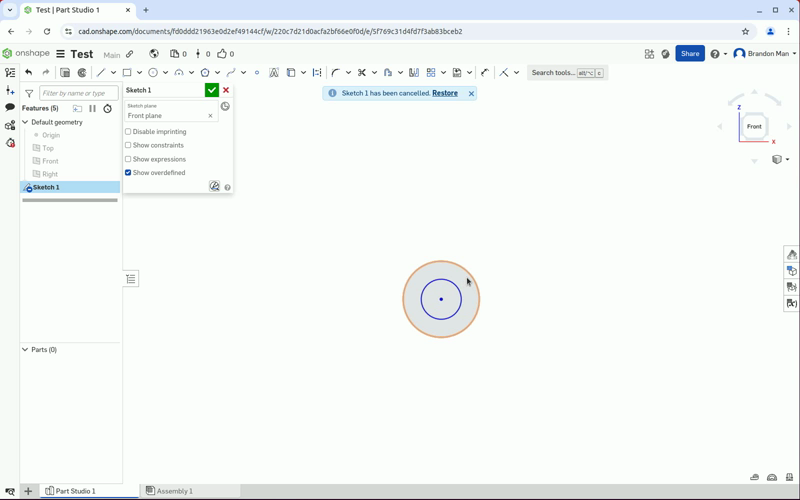
scroll(6)
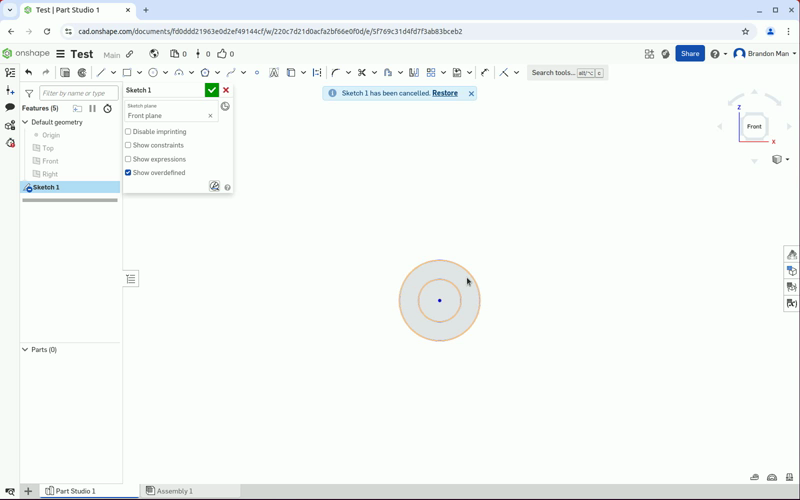
scroll(6)
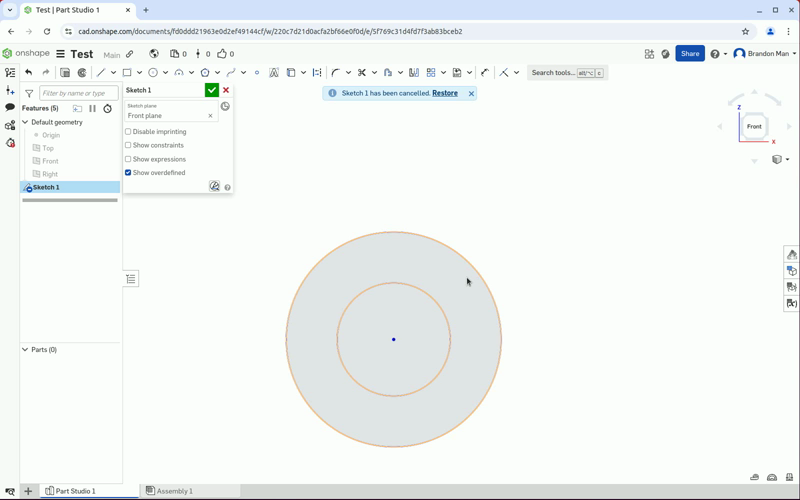
click(467, 277)
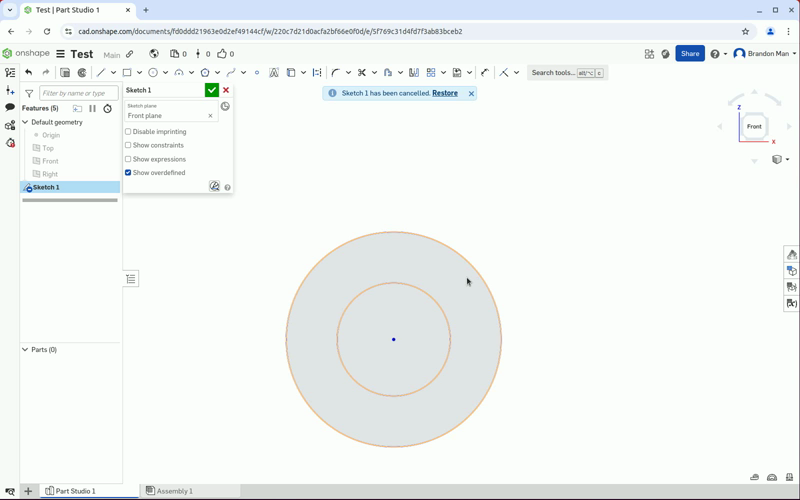
scroll(-6)
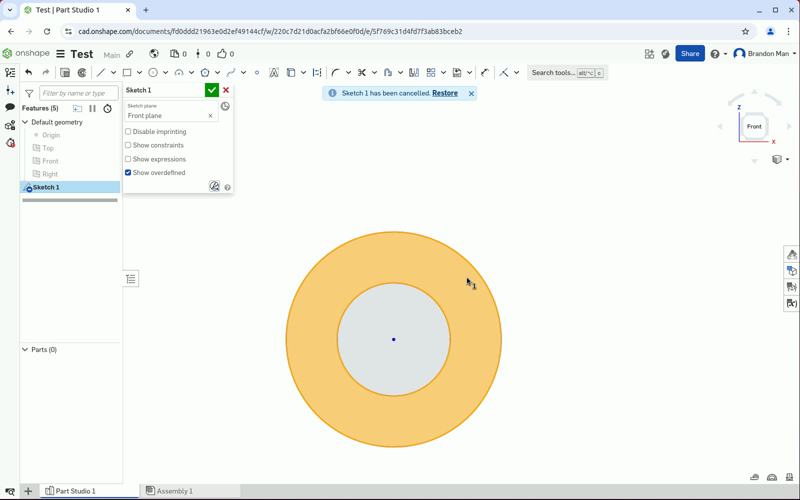
scroll(-6)
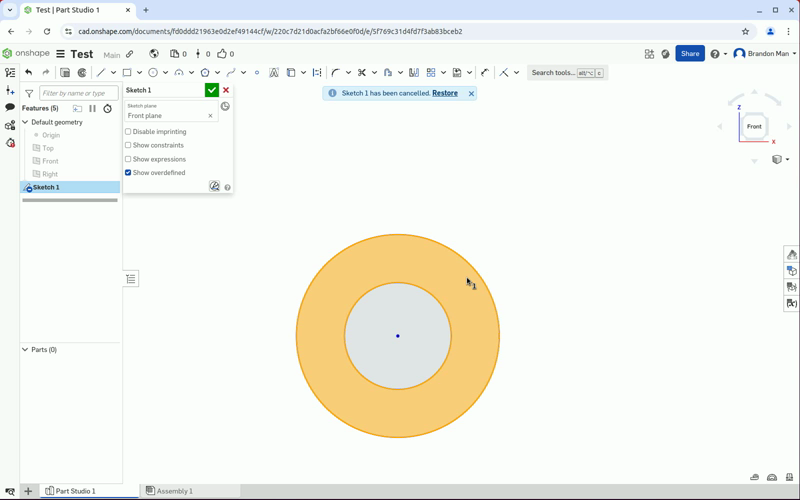
scroll(-6)
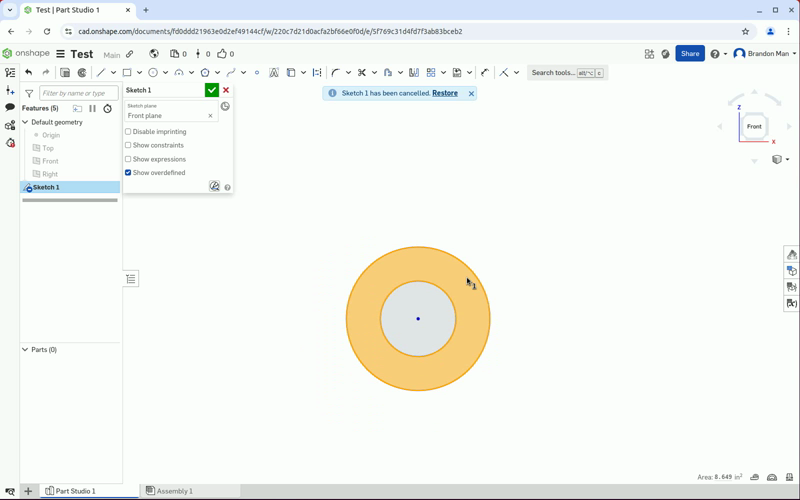
scroll(-6)
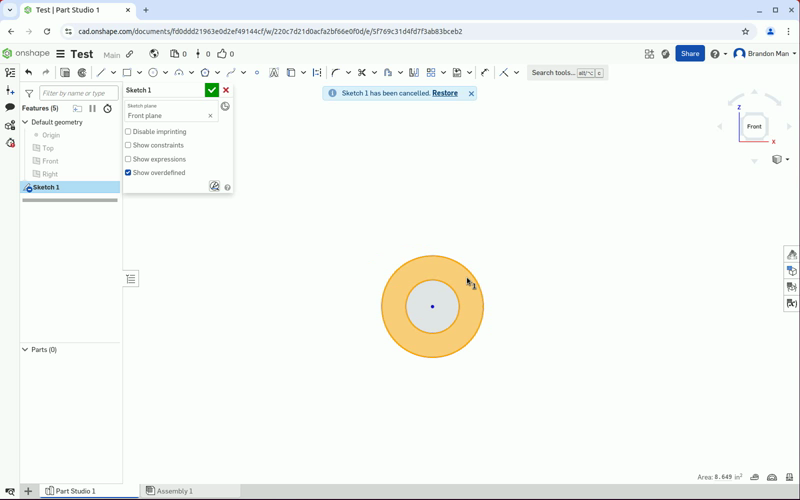
scroll(-6)
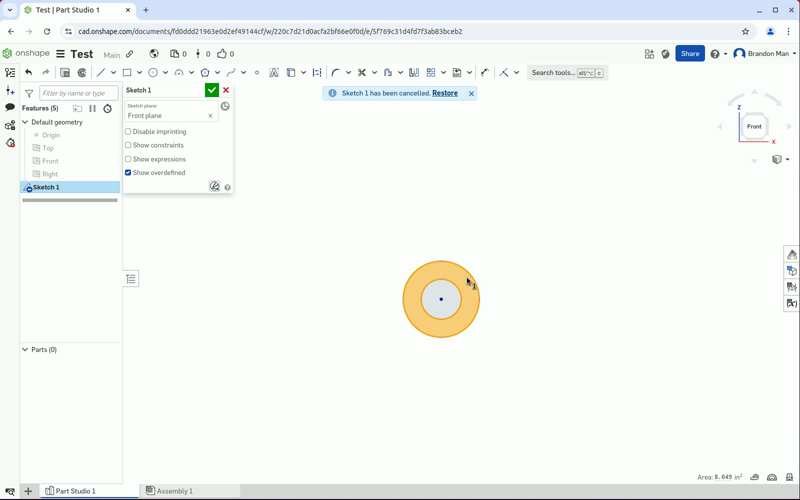
scroll(-6)
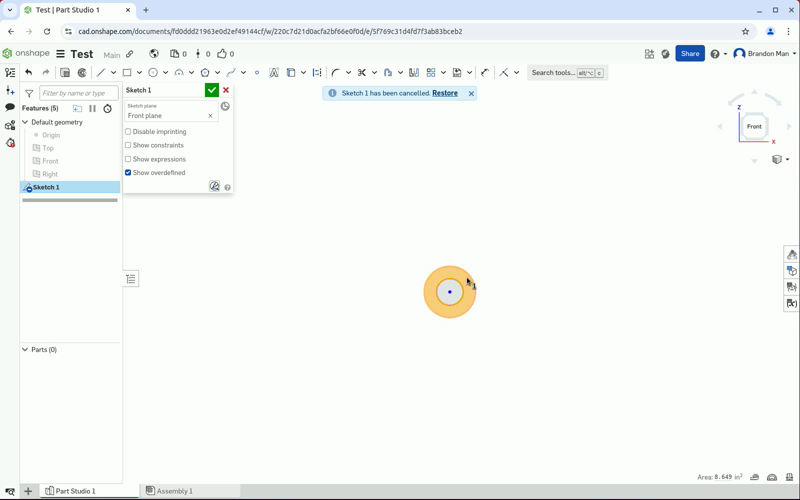
scroll(-6)
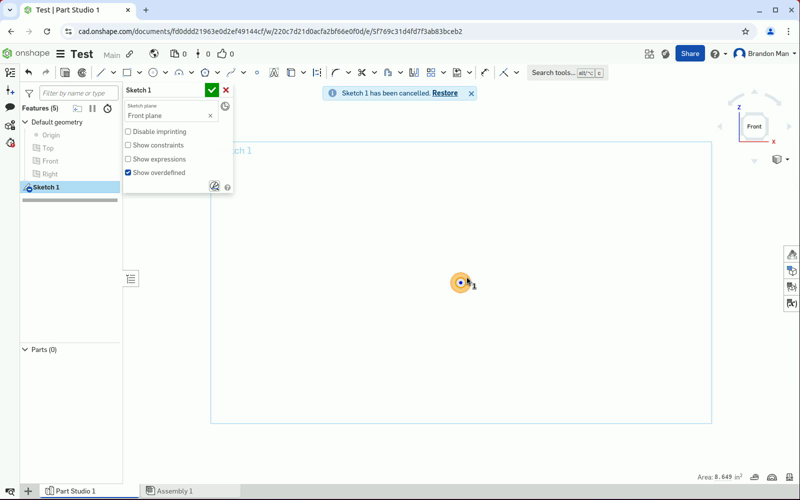
mouse_move(73, 352)
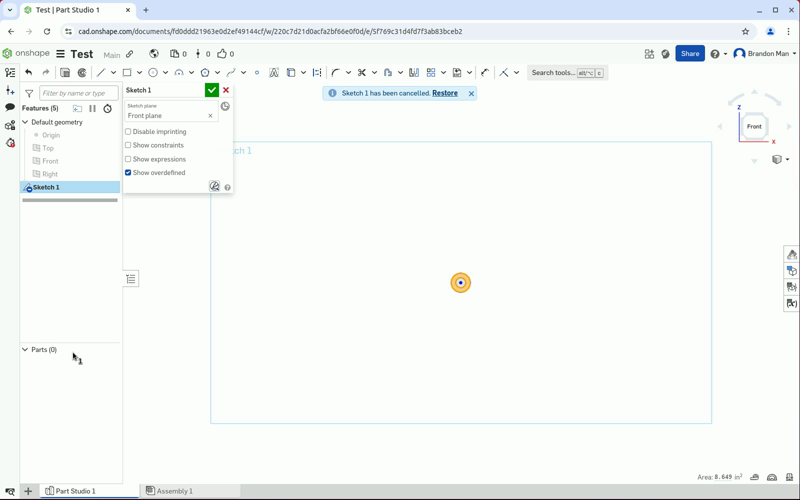
key(shift+y)
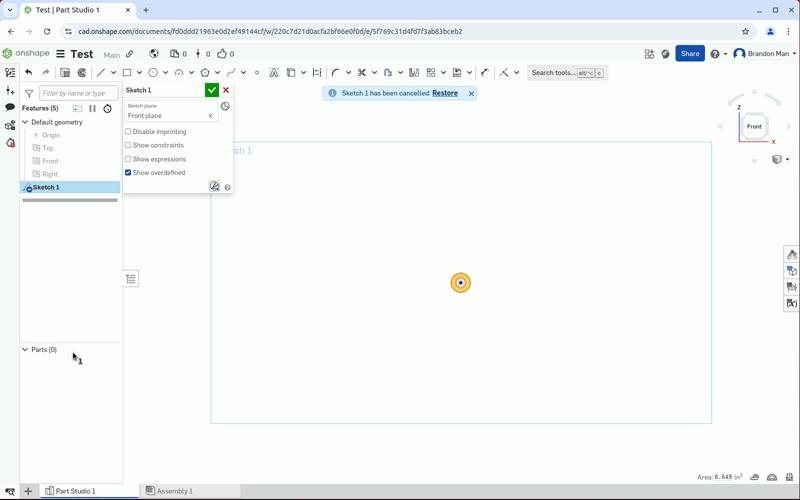
key(shift+e)
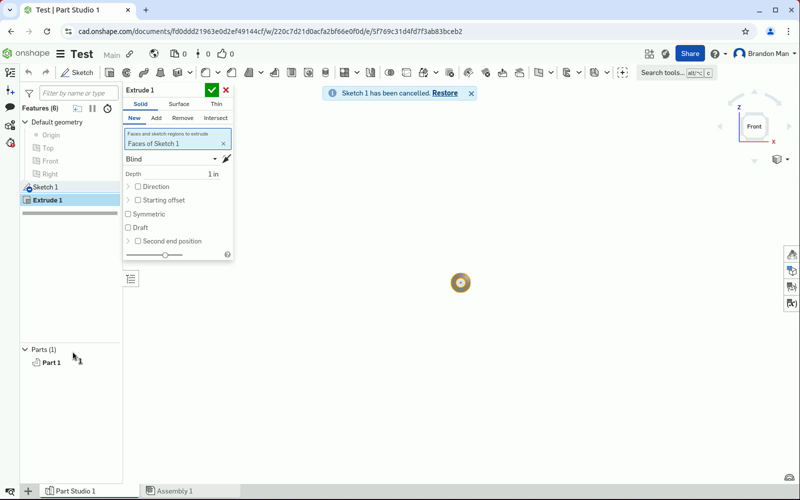
mouse_move(143, 106)
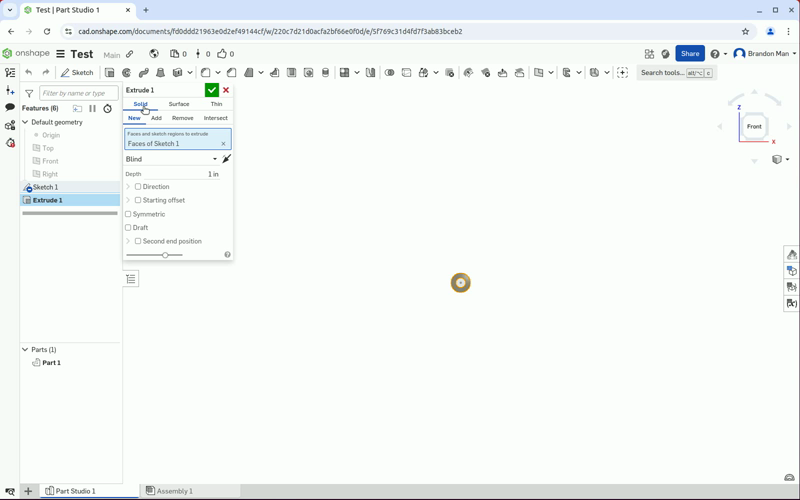
click(143, 106)
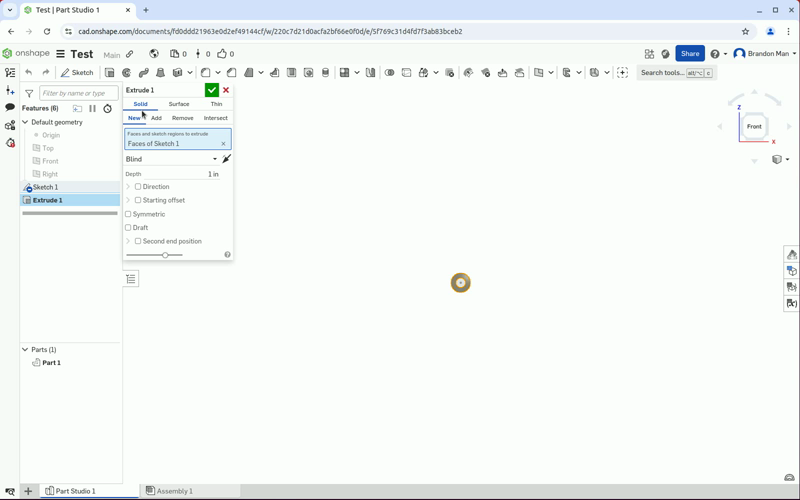
mouse_move(137, 120)
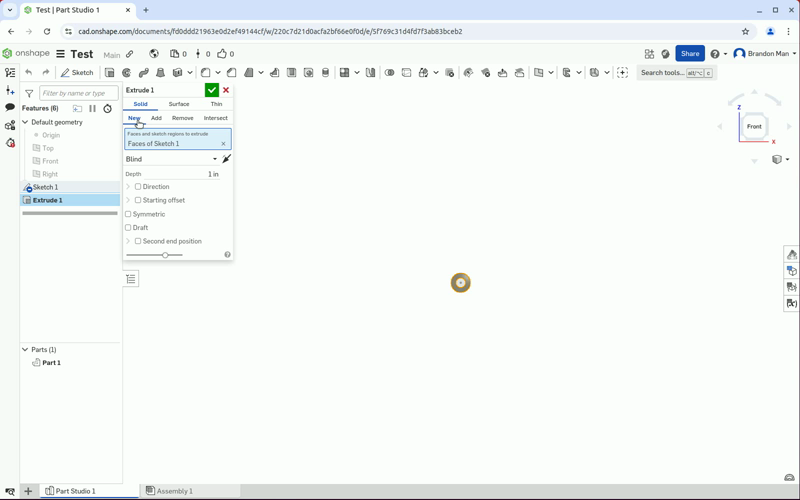
click(137, 120)
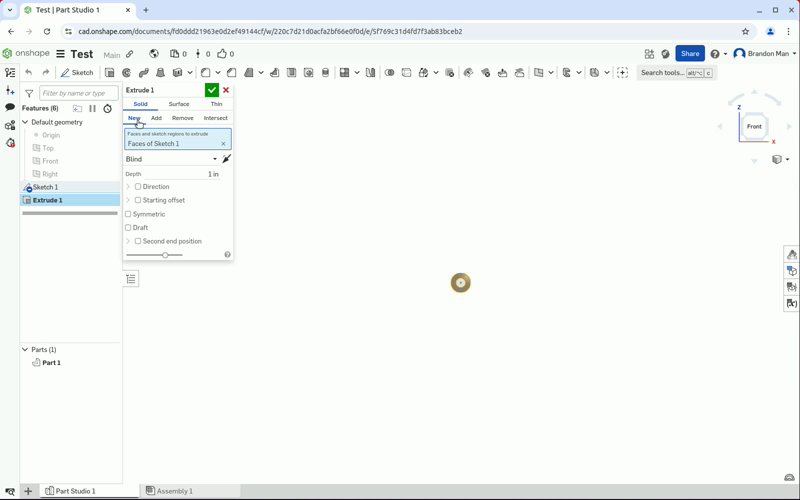
key(tab, 4)
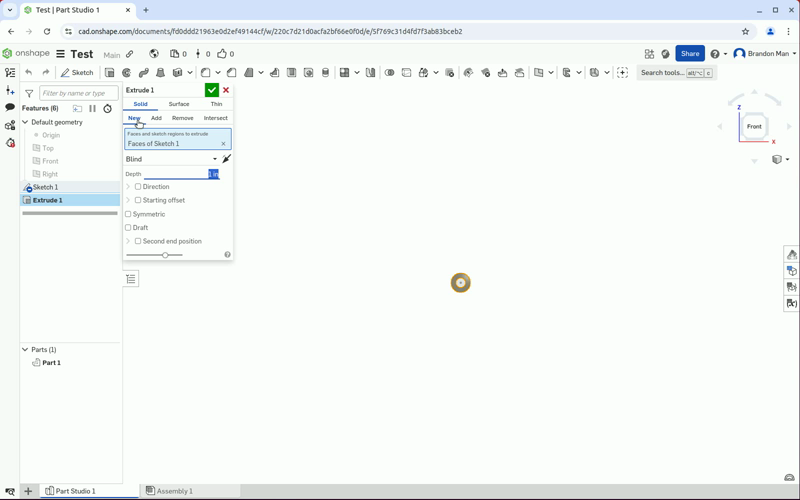
text(3.611)
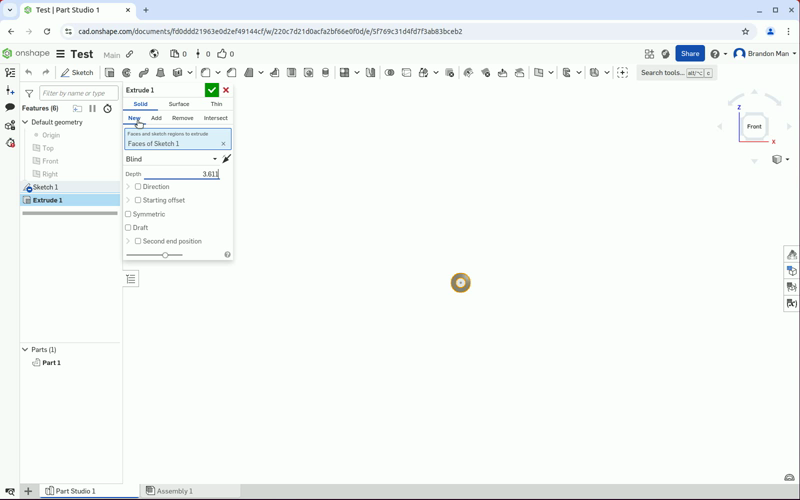
key(tab, 3)
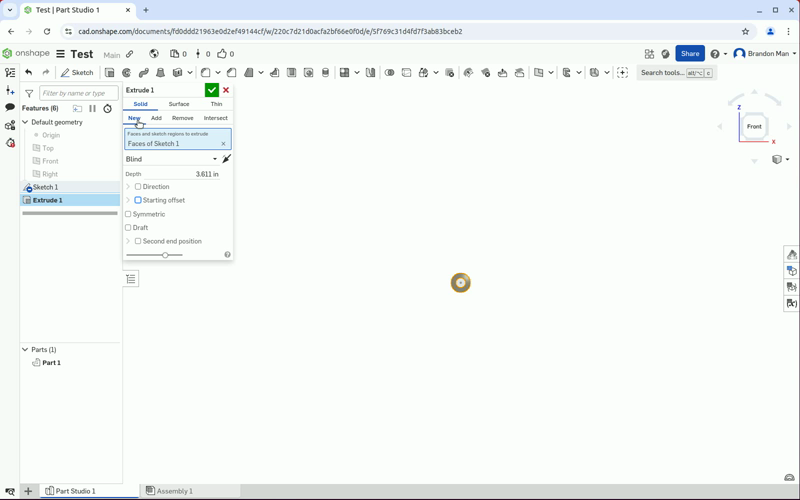
key(tab, 2)
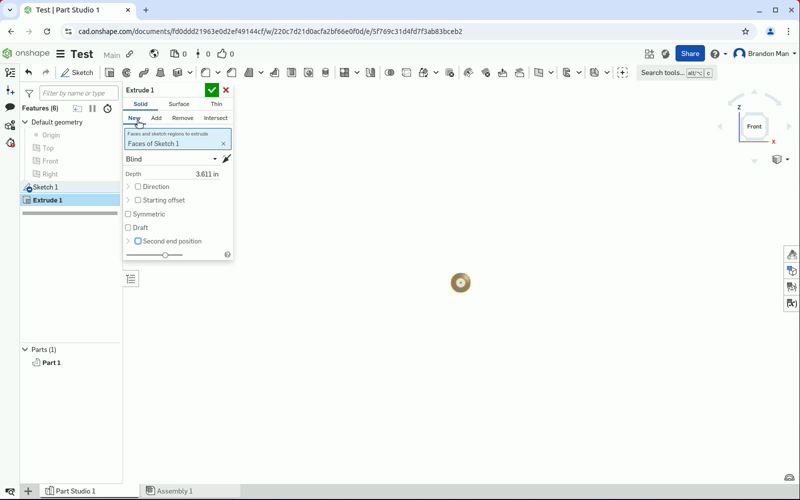
key(space)
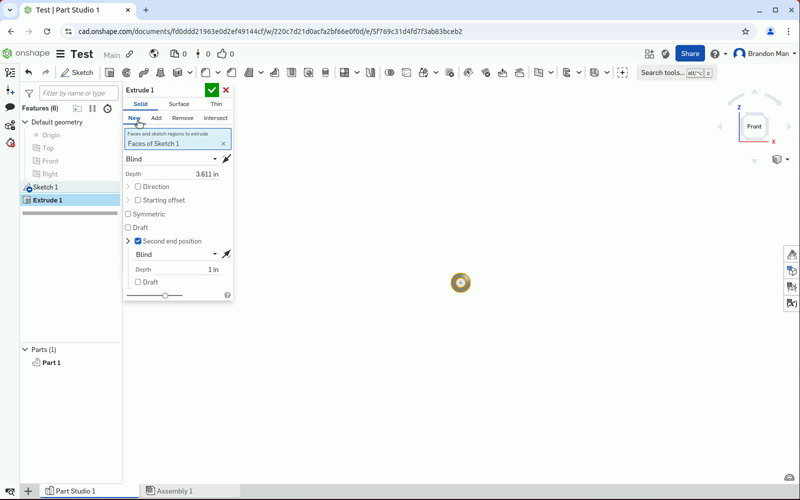
key(tab, 3)
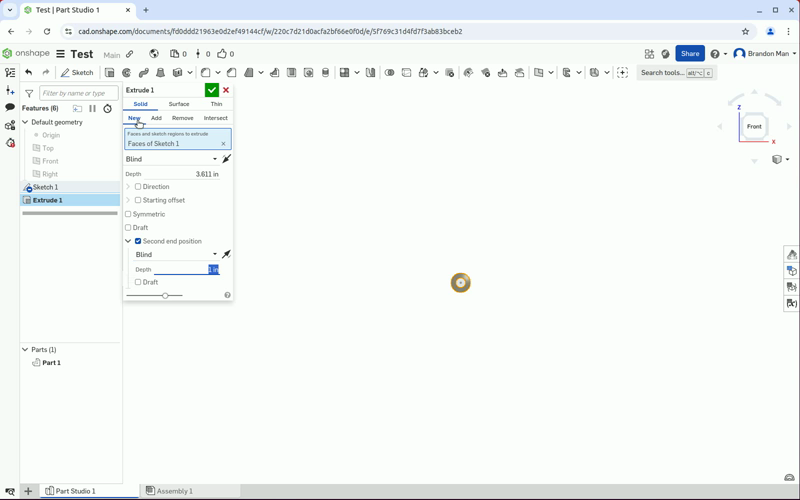
text(0.963)
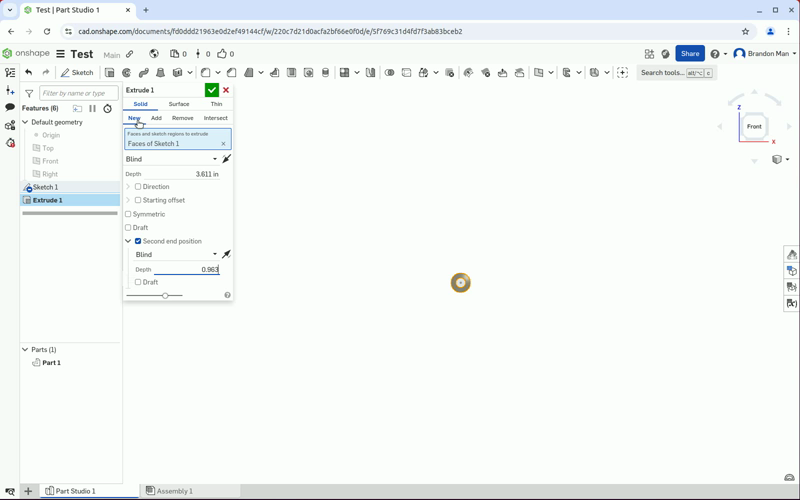
key(enter)
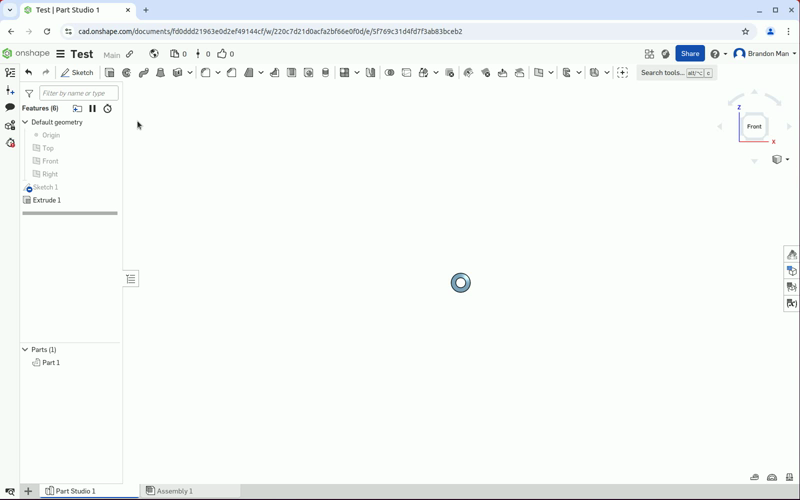
key(shift+h)
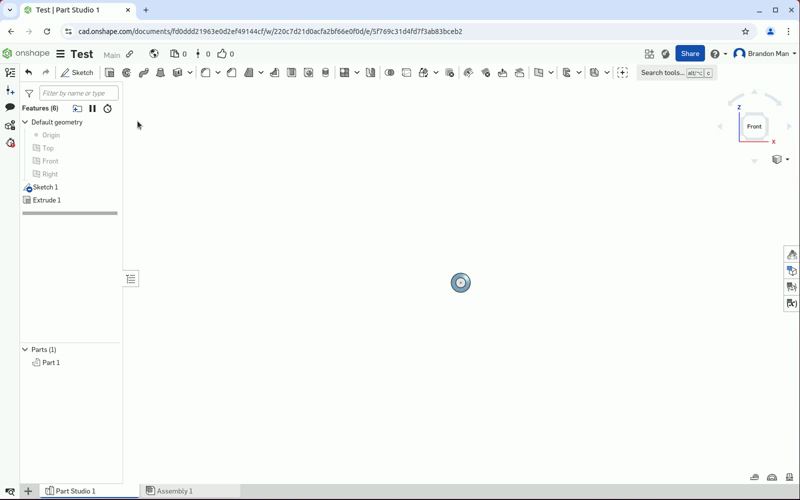
key(shift+h)
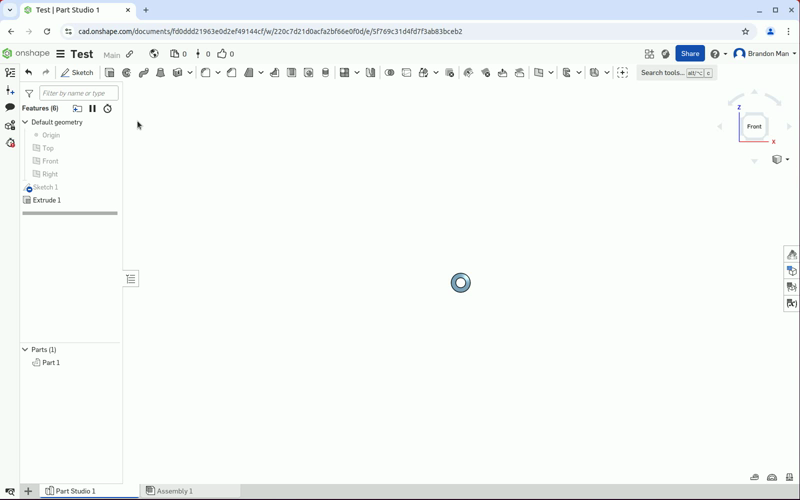
mouse_move(73, 189)
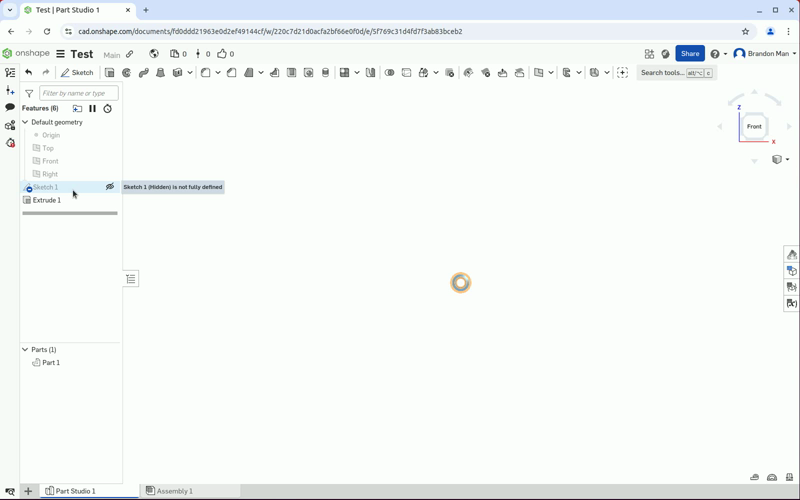
click(73, 189)
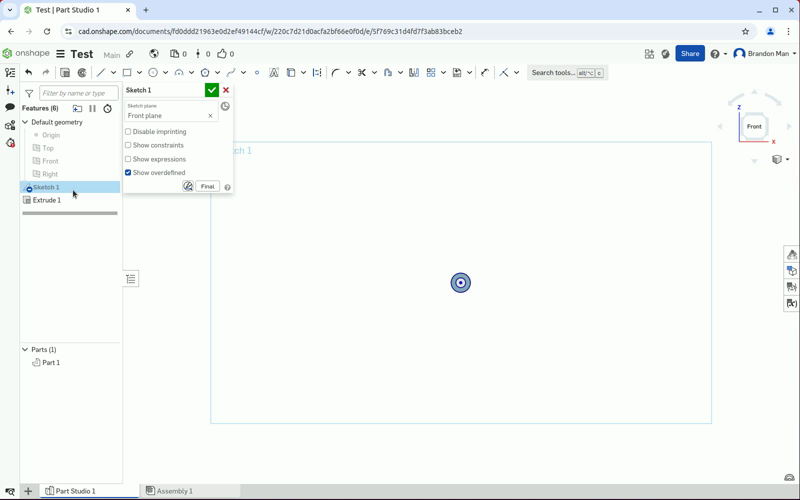
mouse_move(229, 92)
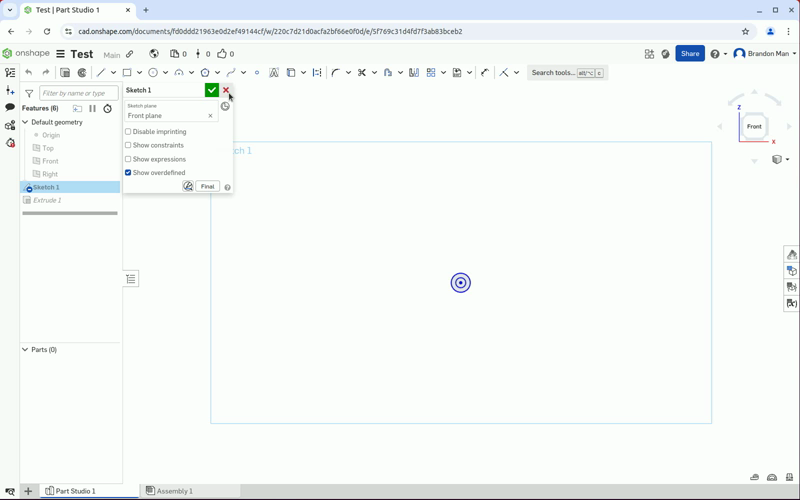
click(229, 92)
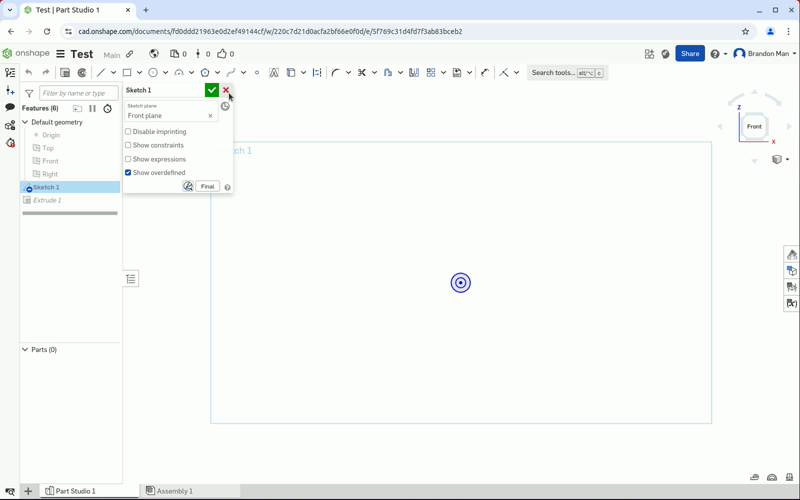
key(shift+s)
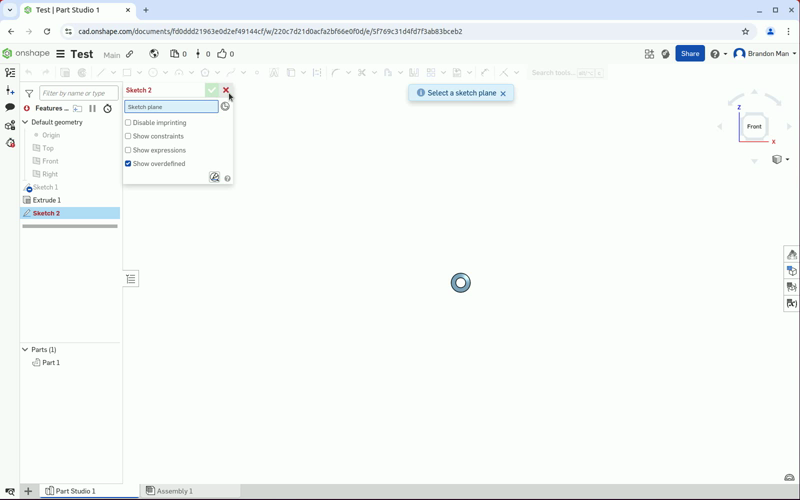
mouse_move(73, 163)
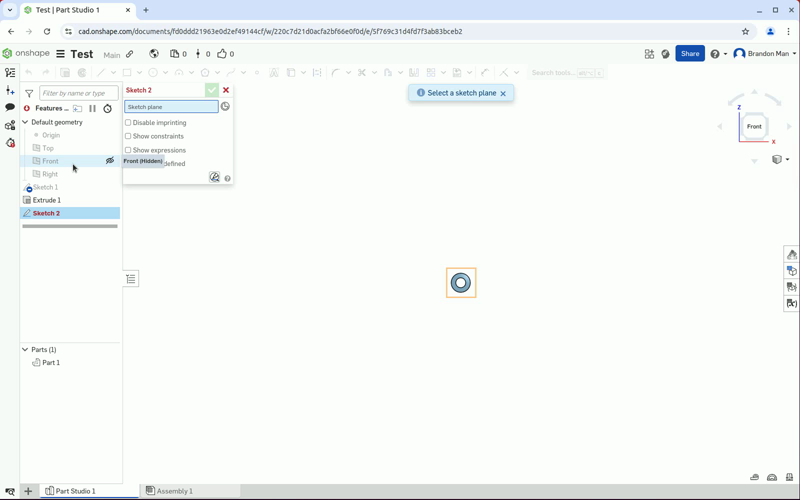
click(73, 163)
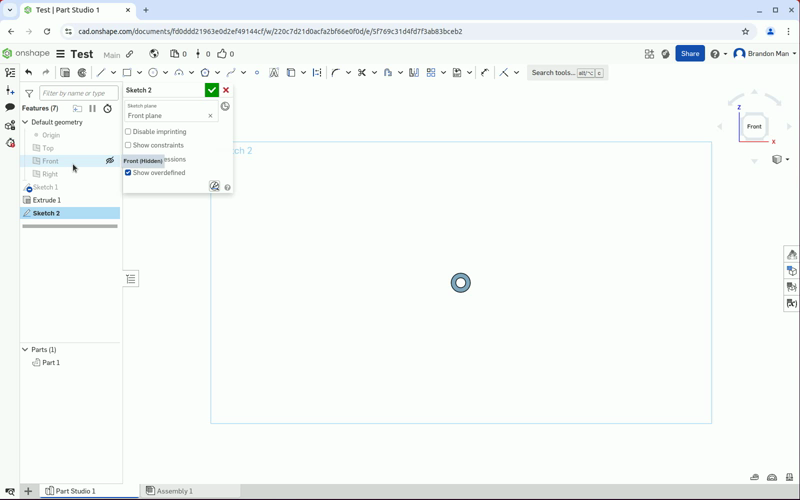
mouse_move(73, 352)
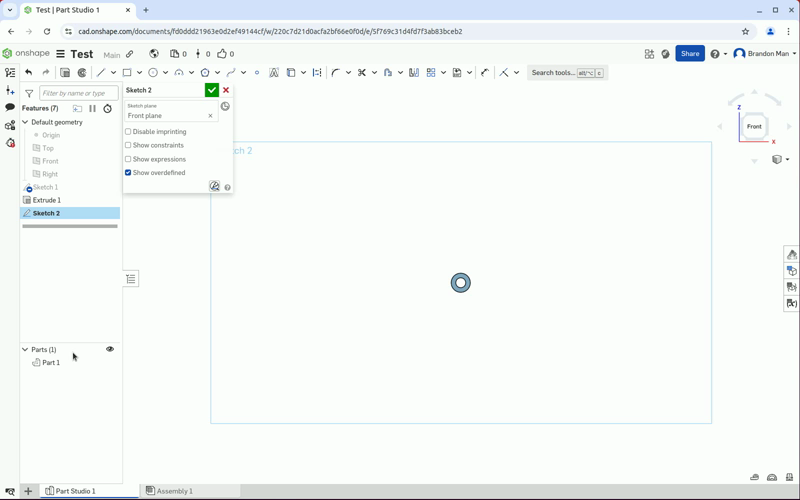
key(y)
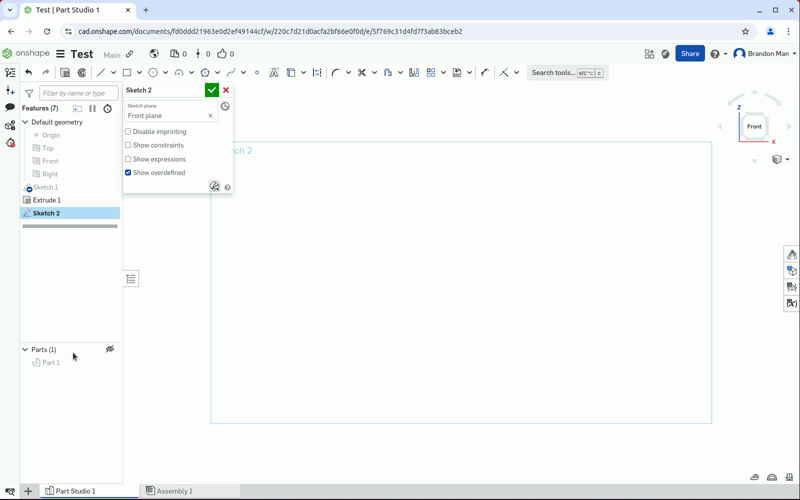
key(c)
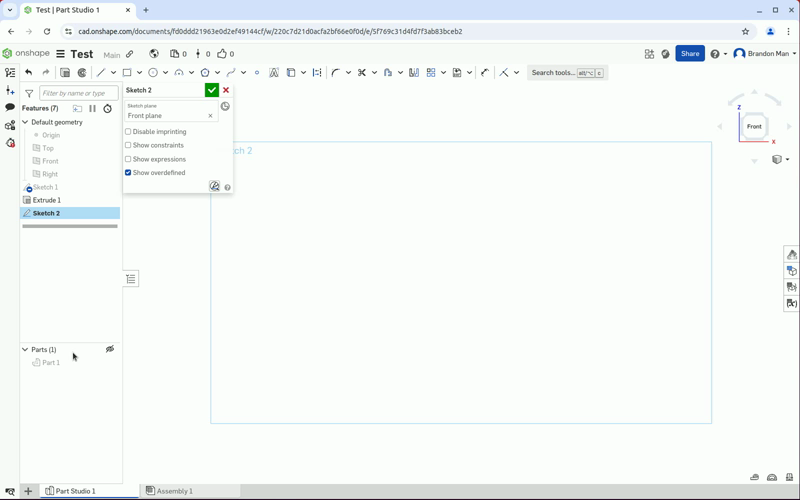
key_down(shift)
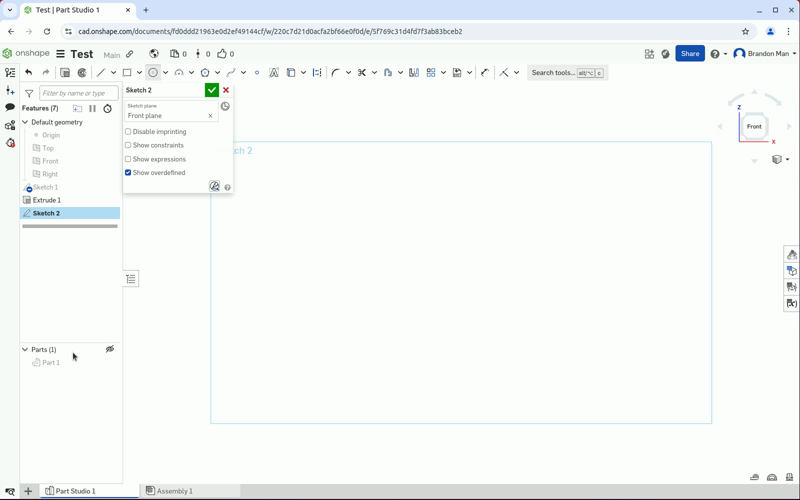
mouse_move(461, 282)
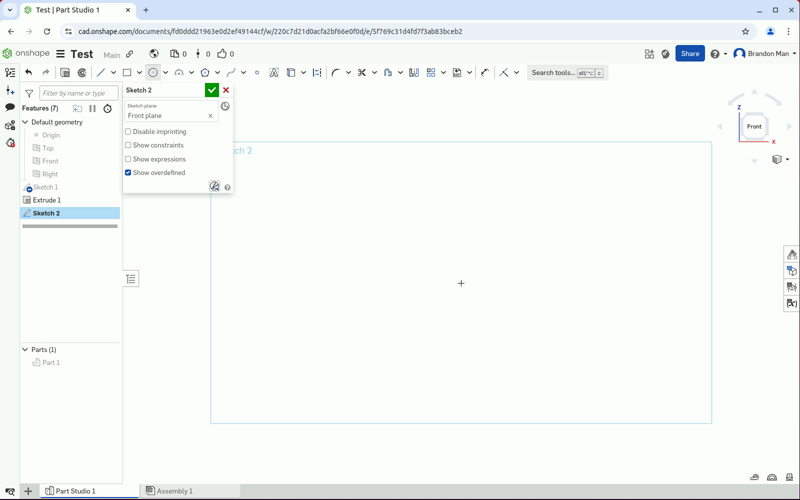
click(461, 282)
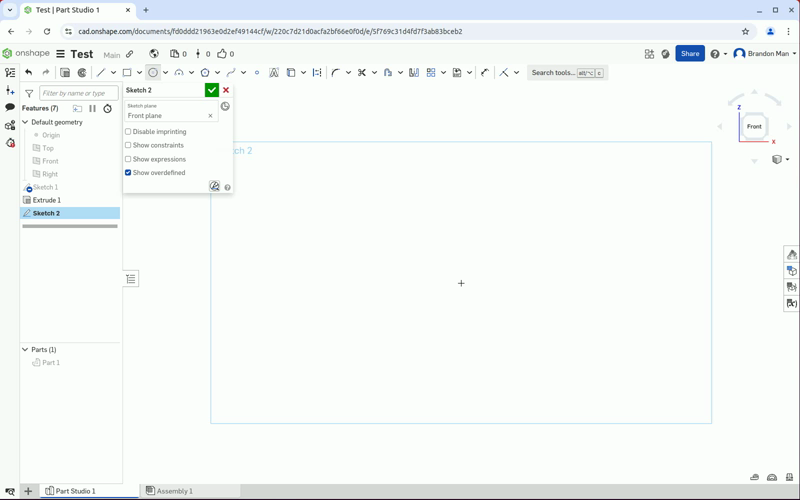
key_up(shift)
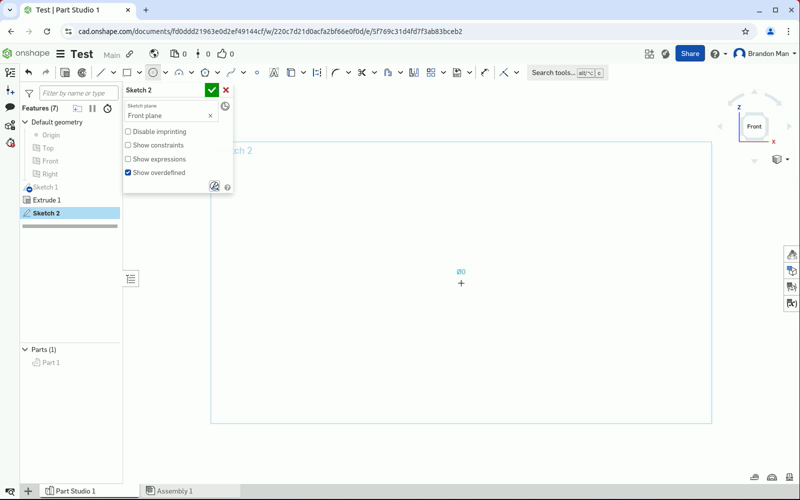
mouse_move(574, 282)
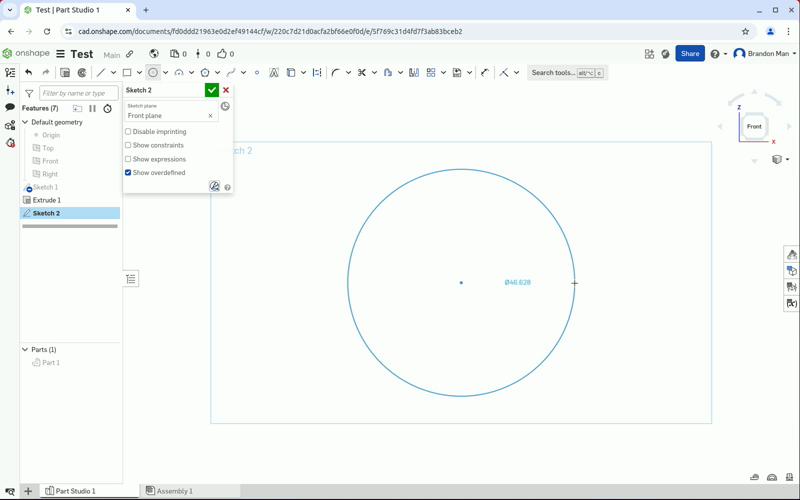
click(574, 282)
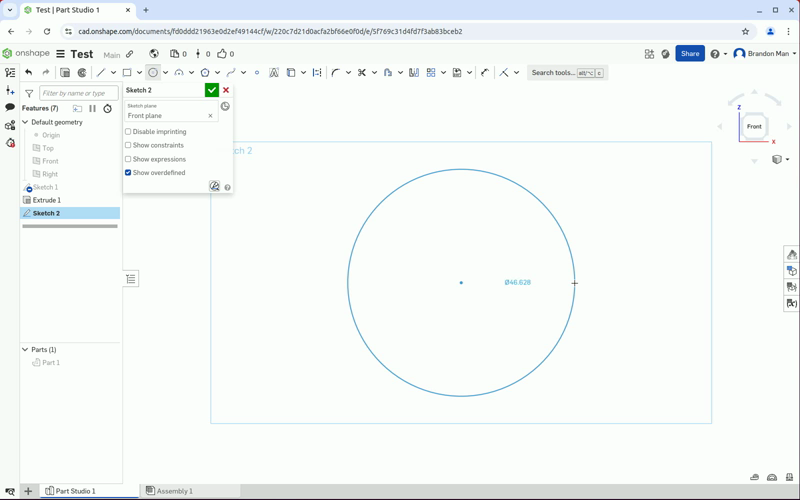
key(esc)
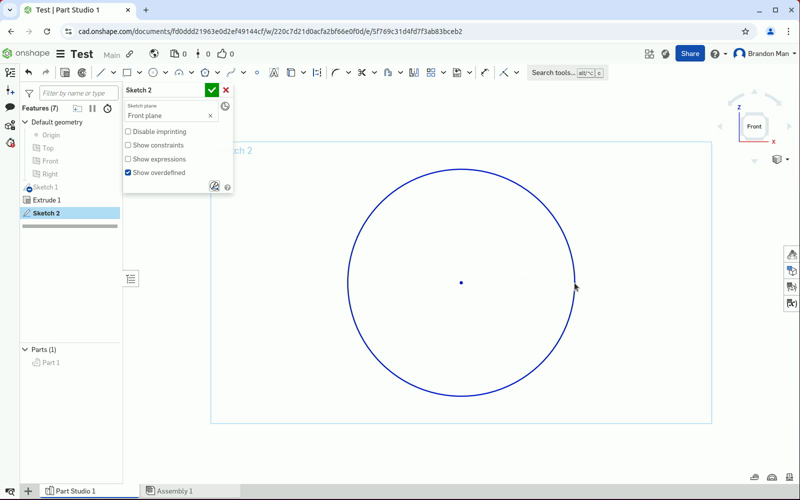
key(c)
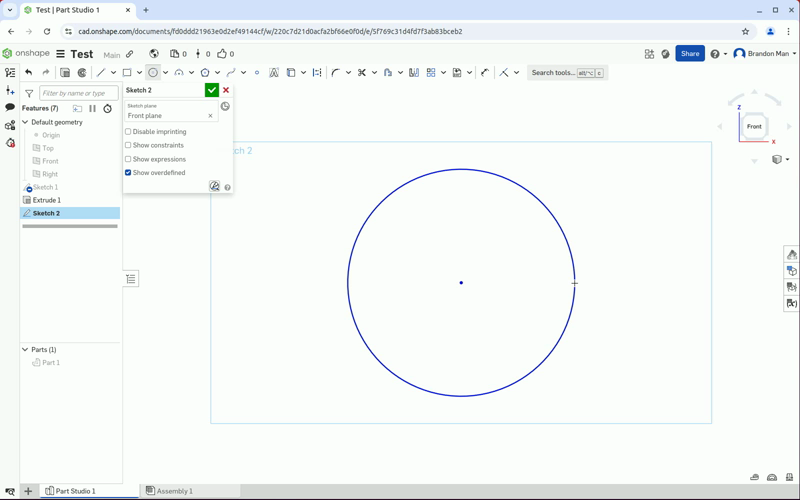
key_down(shift)
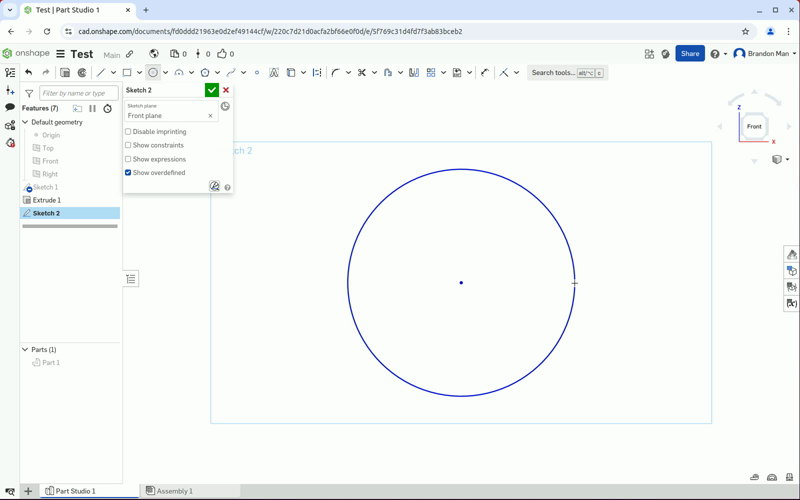
mouse_move(461, 282)
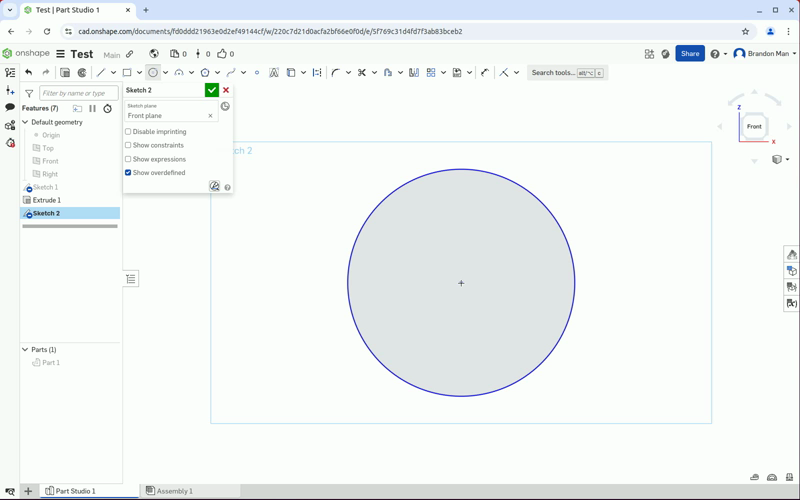
click(461, 282)
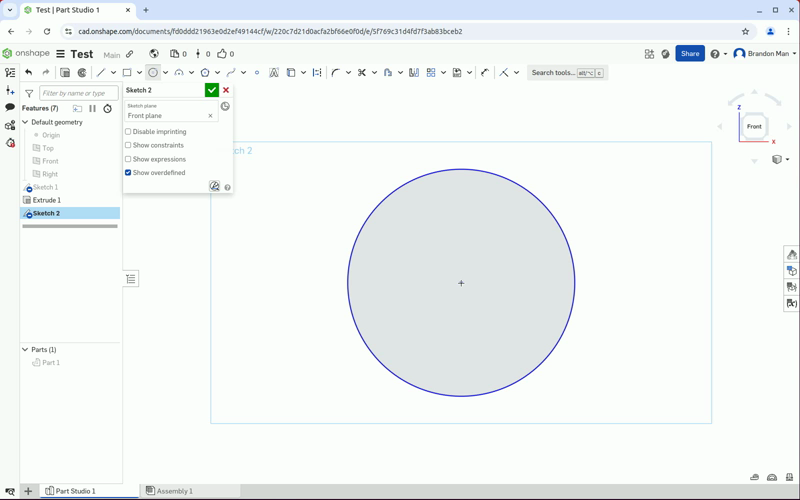
key_up(shift)
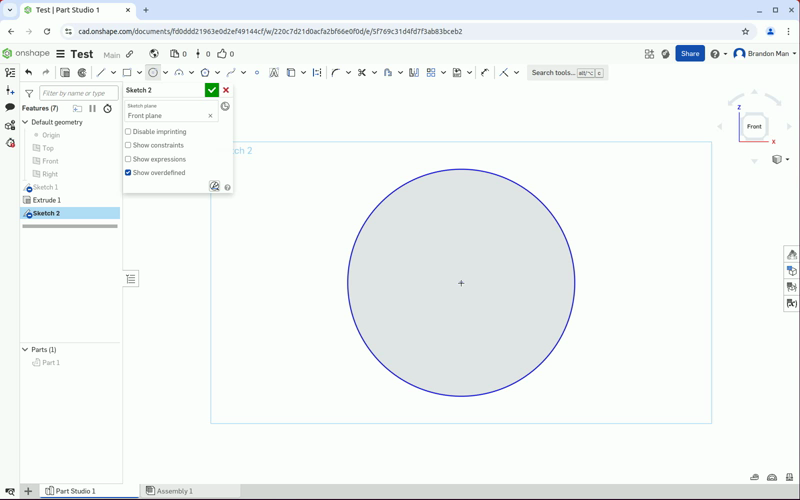
mouse_move(565, 282)
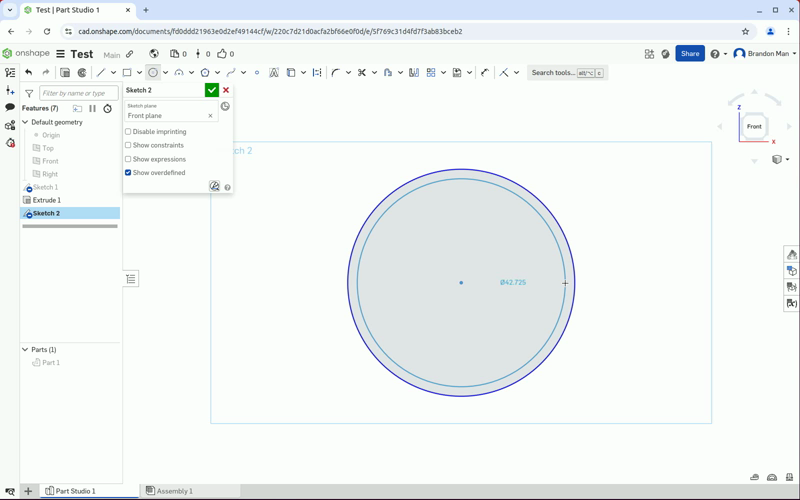
click(565, 282)
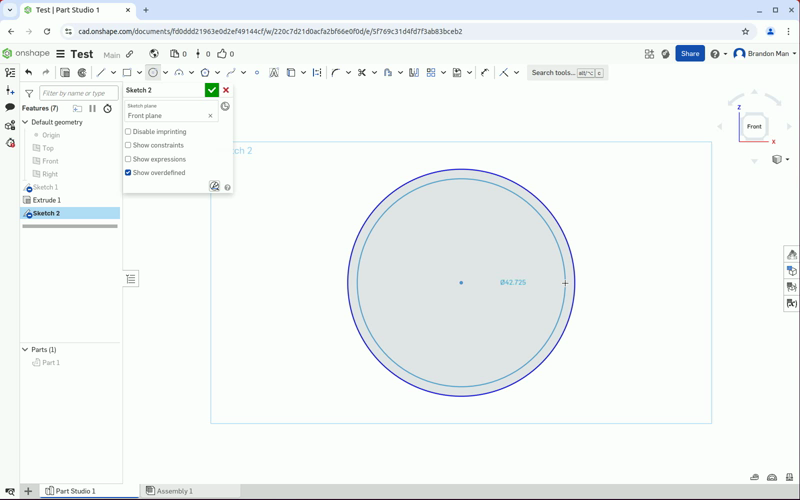
key(esc)
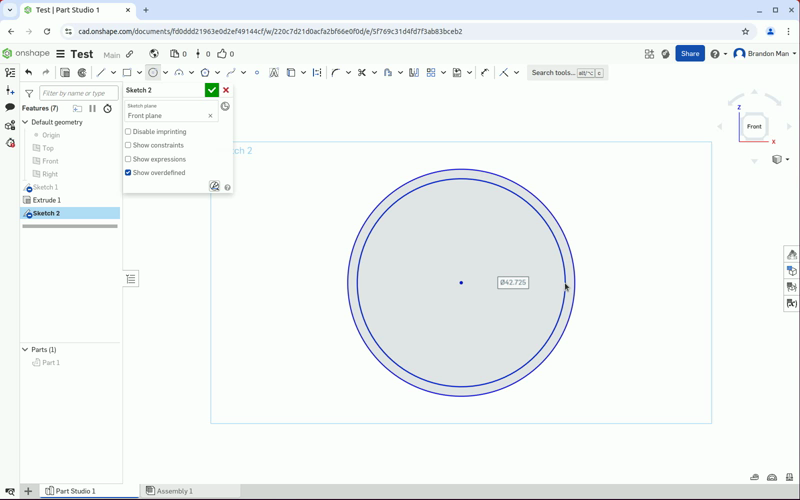
mouse_move(569, 287)
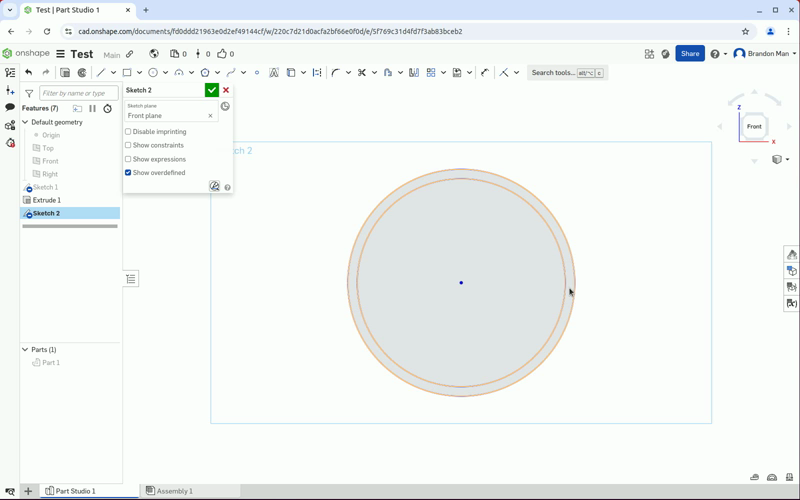
click(569, 287)
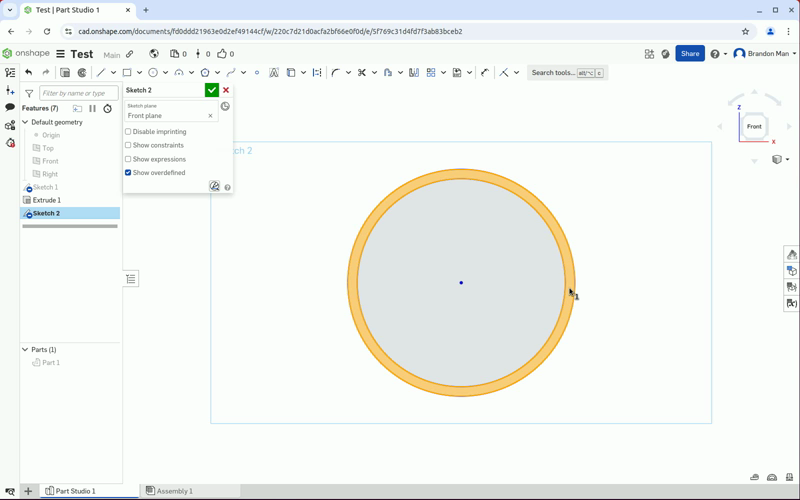
mouse_move(73, 352)
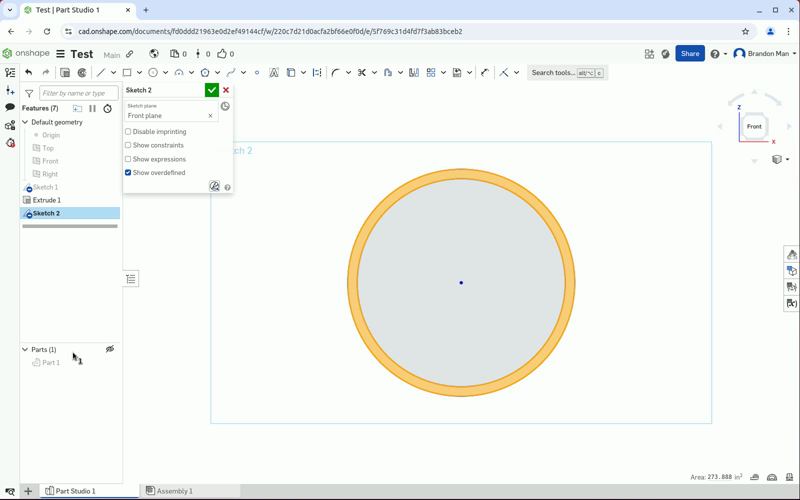
key(shift+y)
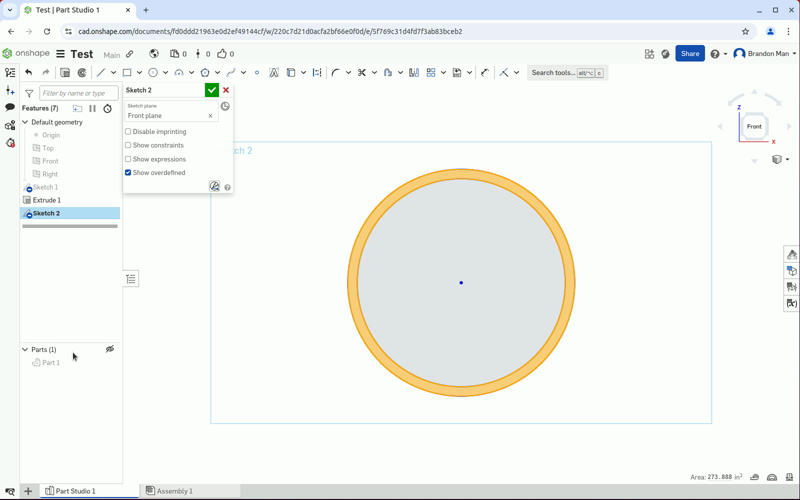
key(shift+e)
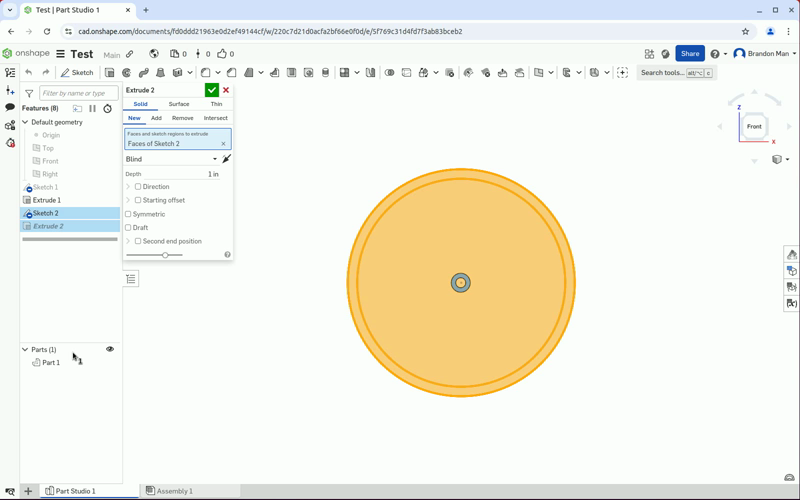
mouse_move(143, 106)
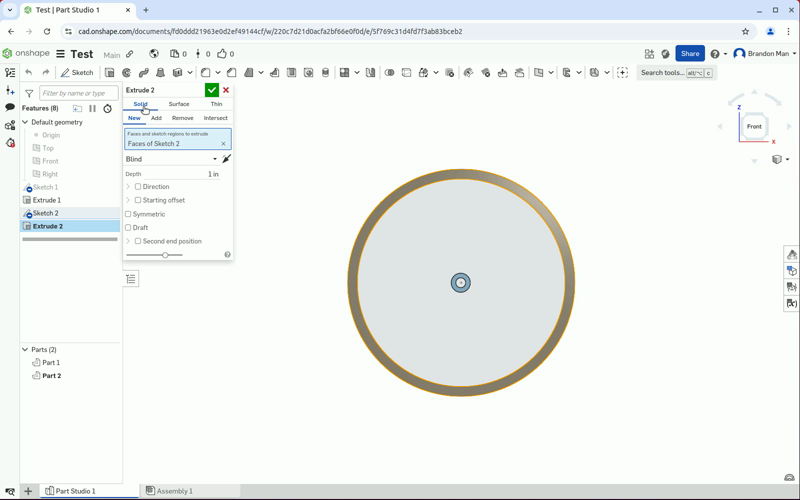
click(143, 106)
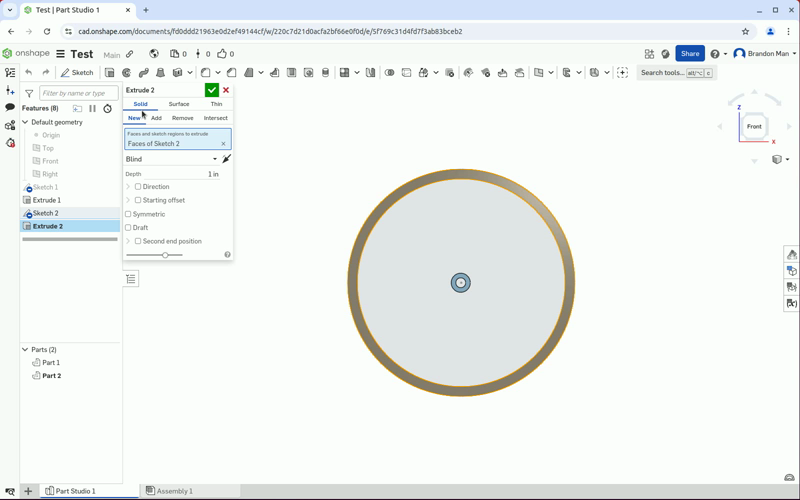
mouse_move(137, 120)
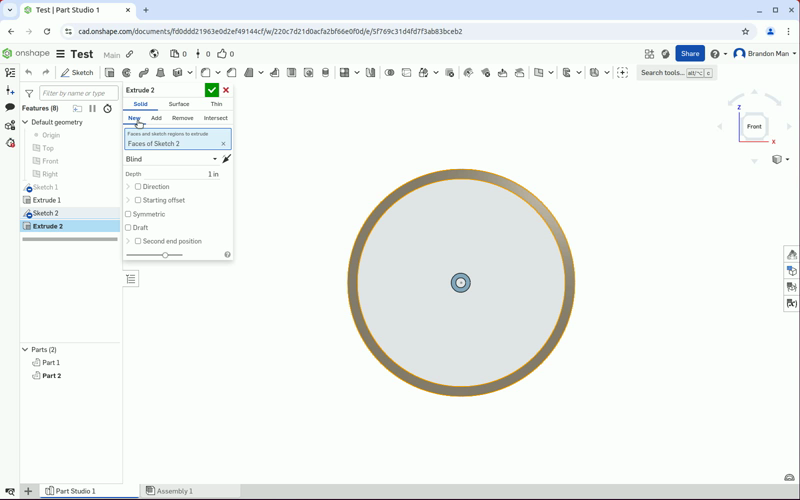
click(137, 120)
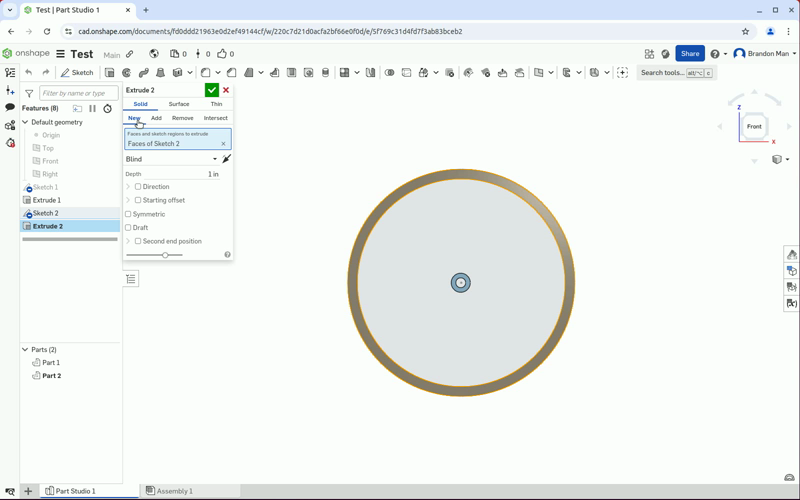
key(tab, 4)
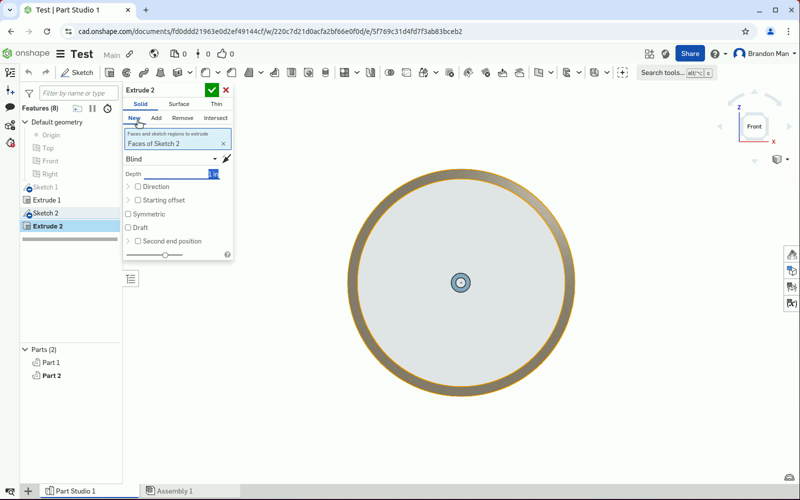
text(0.963)
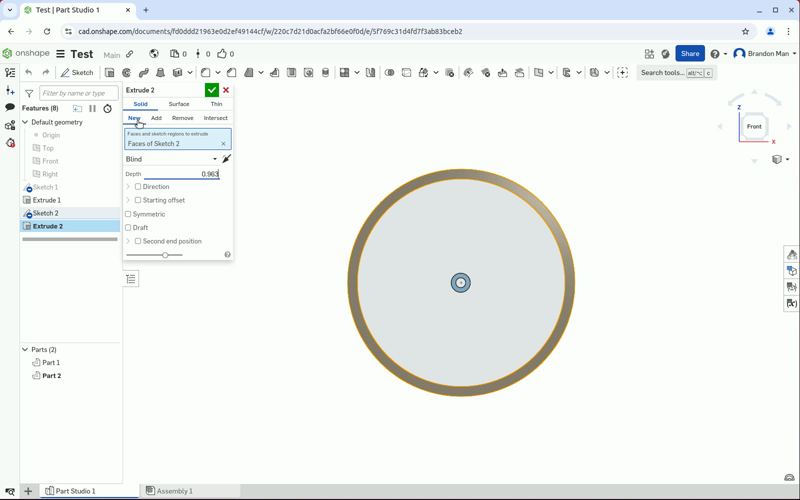
key(tab, 3)
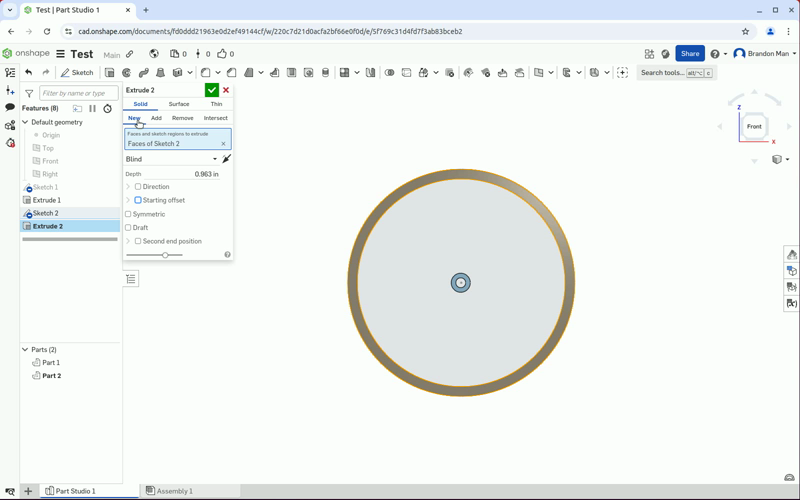
key(tab, 2)
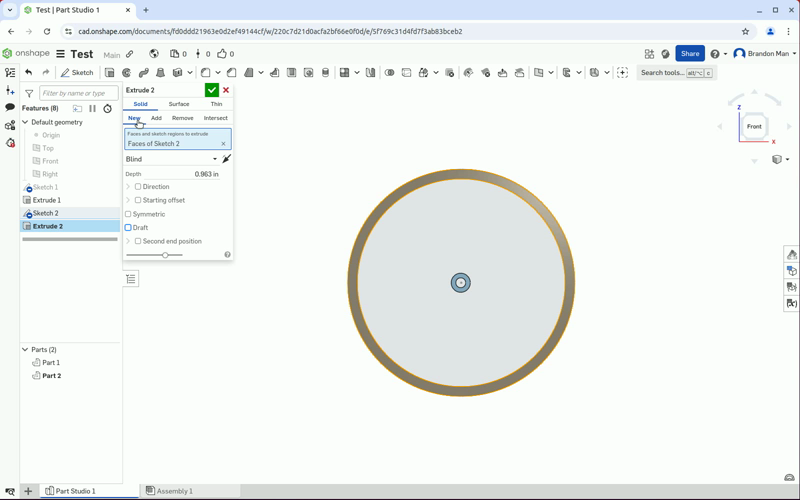
key(space)
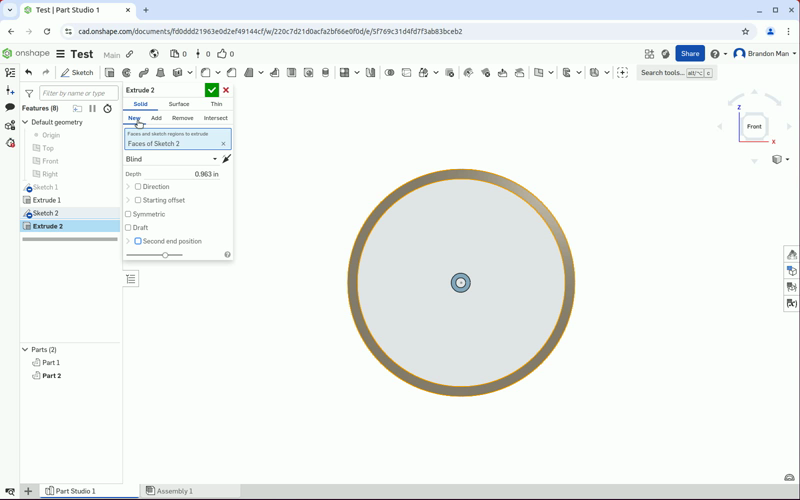
key(tab, 3)
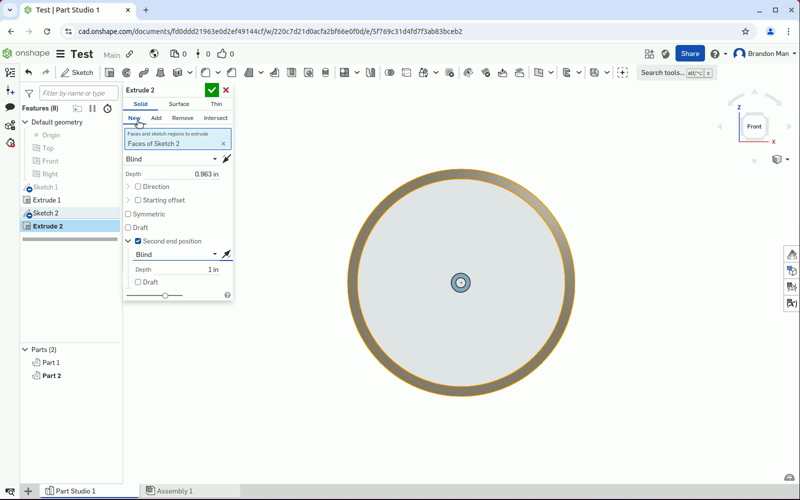
text(0.963)
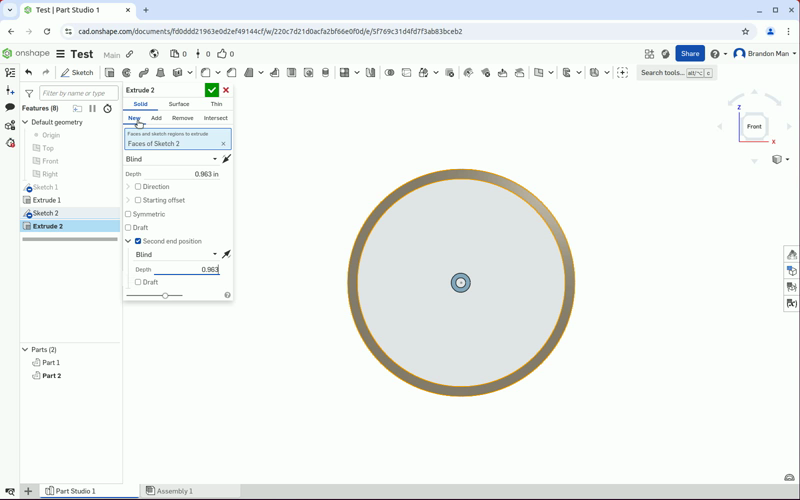
key(enter)
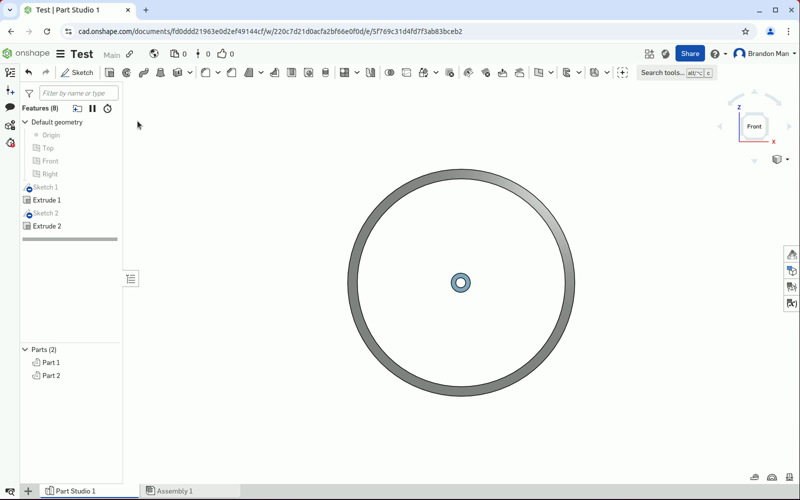
key(shift+h)
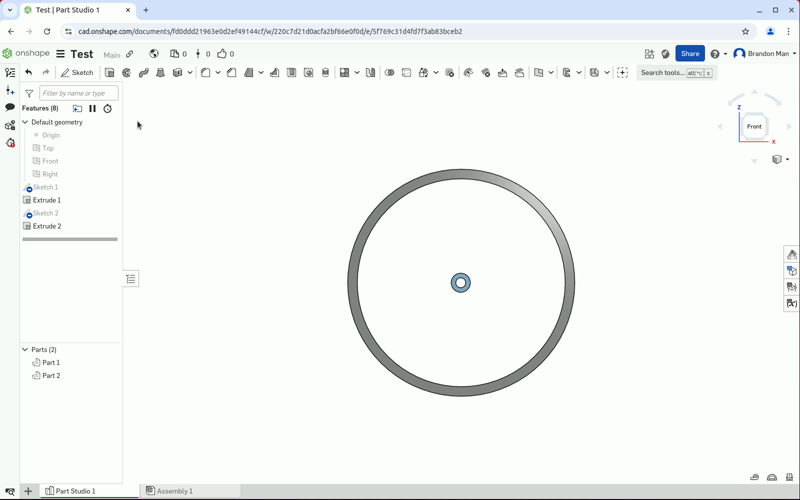
key(shift+h)
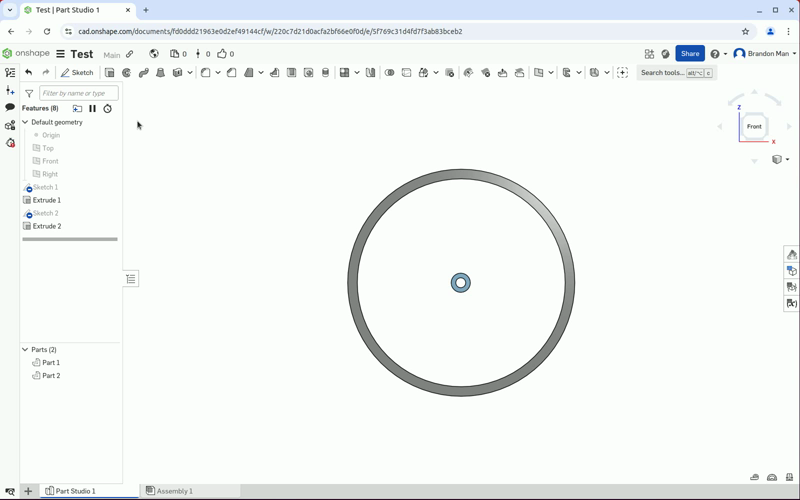
mouse_move(73, 189)
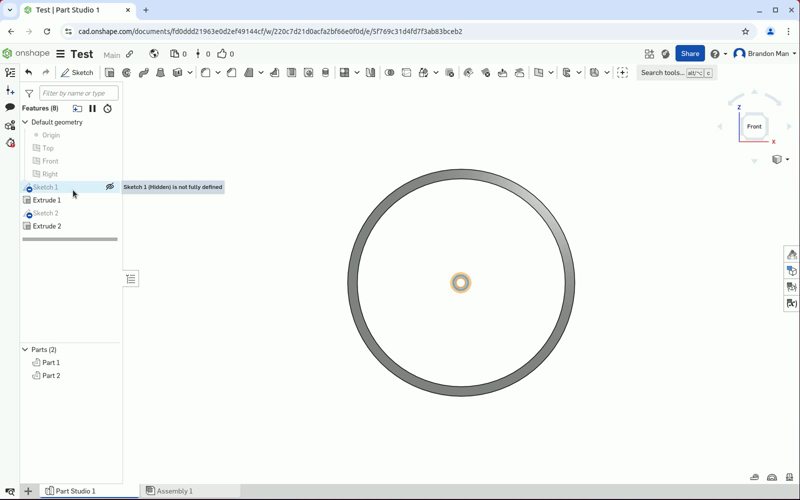
click(73, 189)
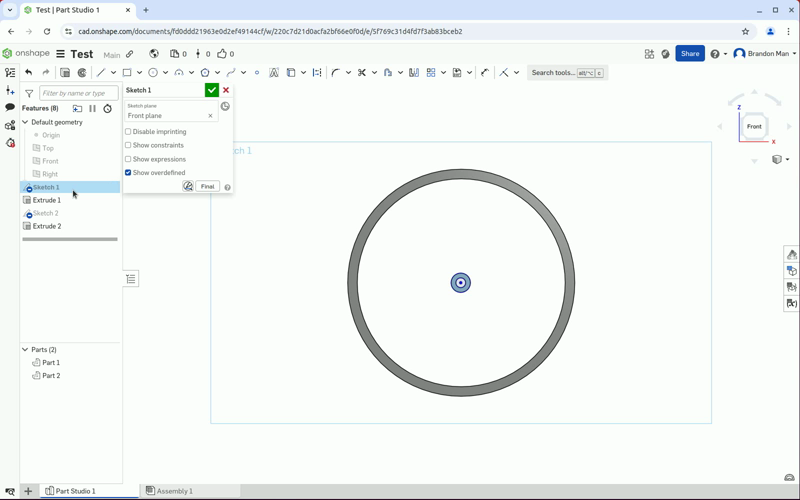
mouse_move(229, 92)
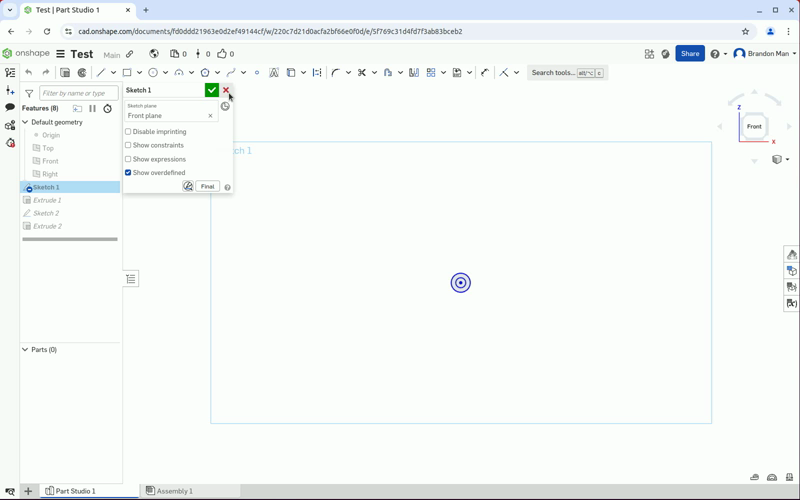
click(229, 92)
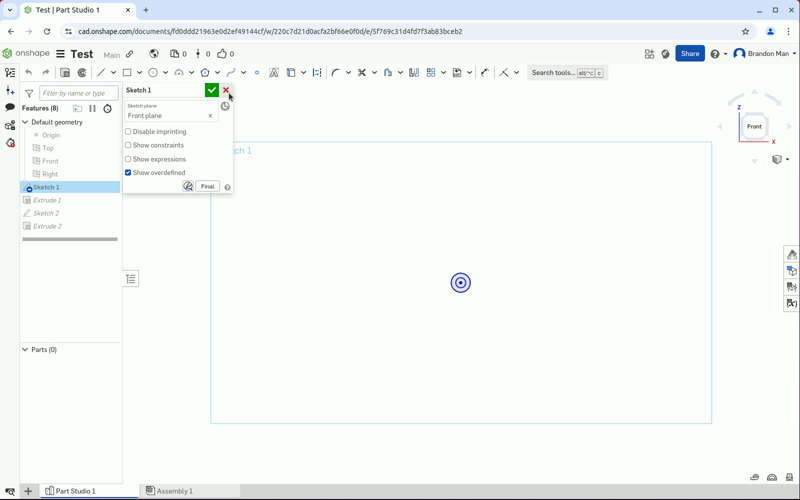
key(shift+s)
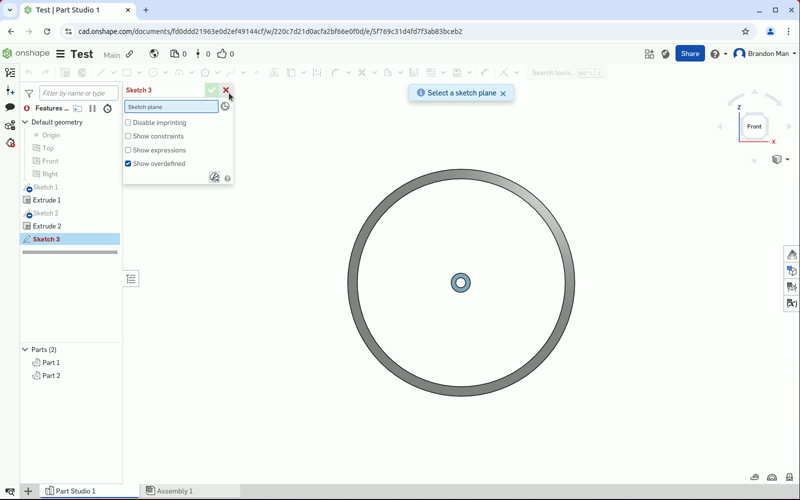
mouse_move(73, 163)
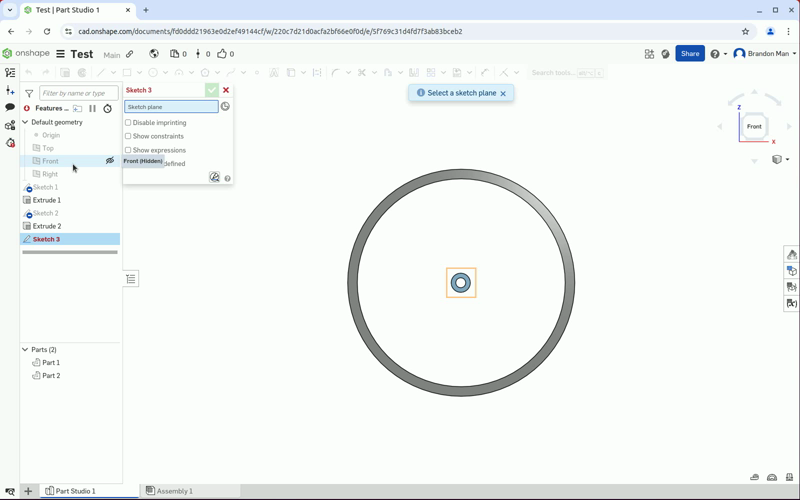
click(73, 163)
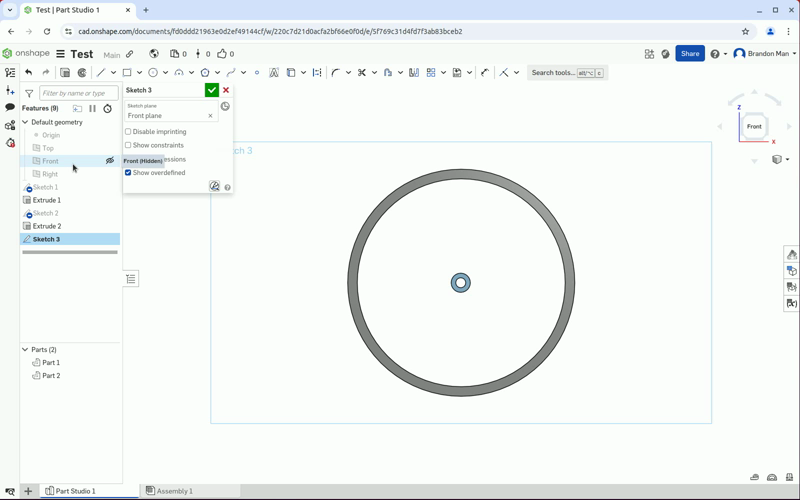
mouse_move(73, 352)
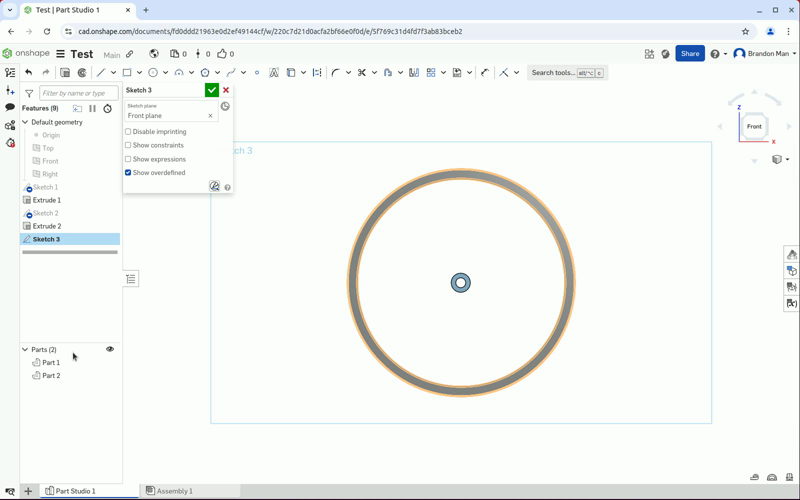
key(y)
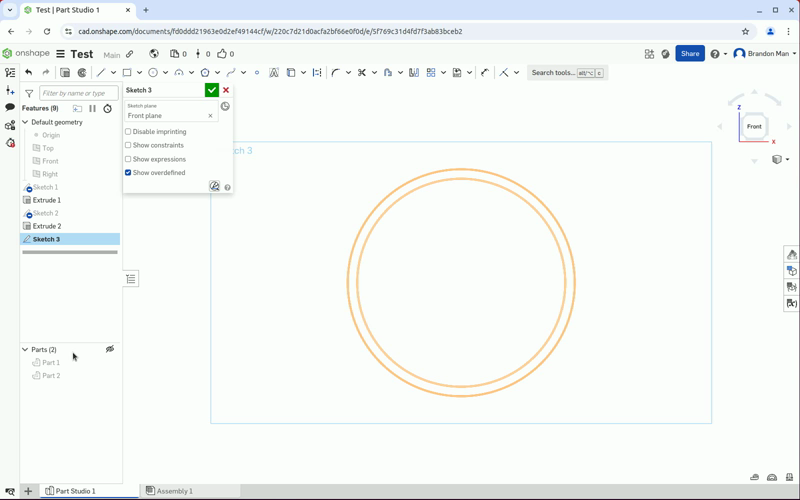
key(c)
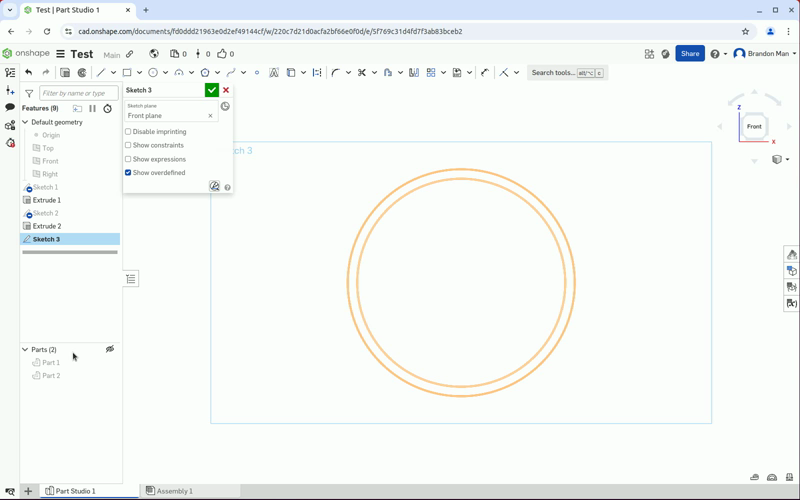
key_down(shift)
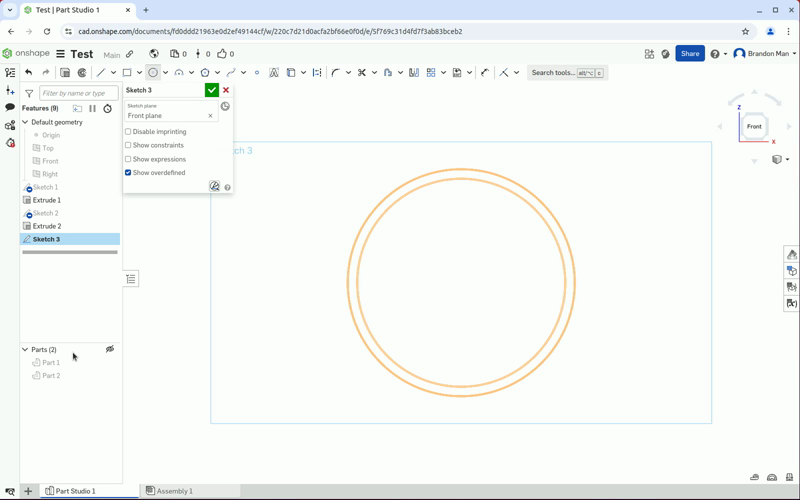
mouse_move(461, 282)
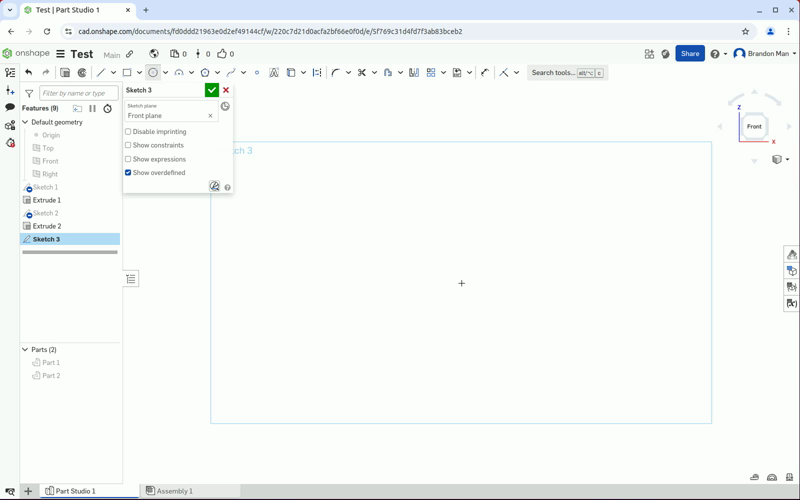
click(461, 282)
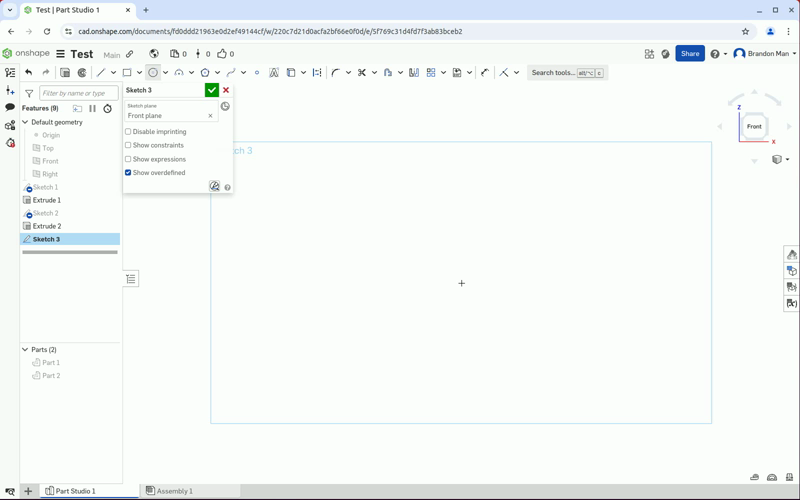
key_up(shift)
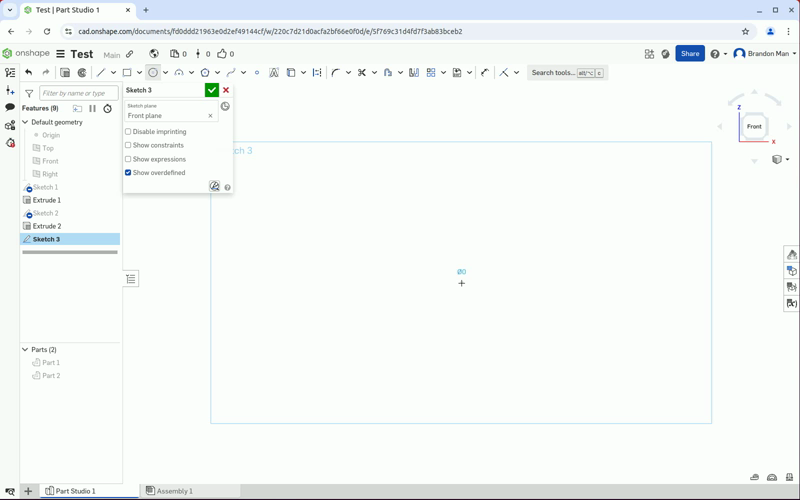
mouse_move(566, 282)
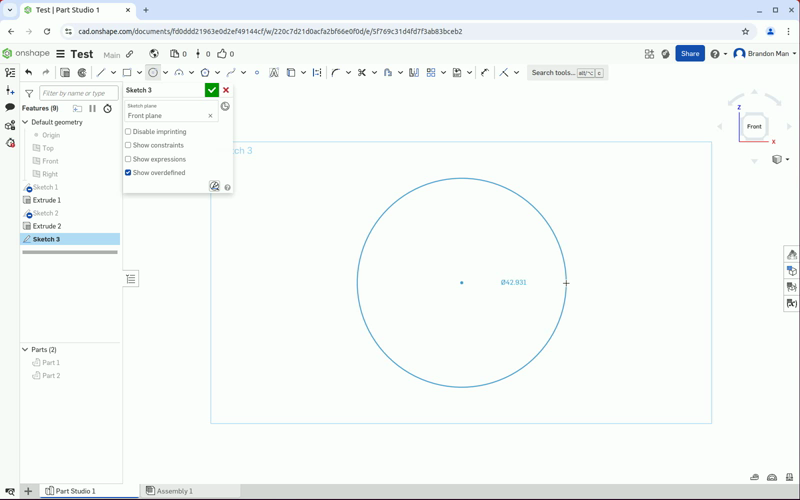
click(566, 282)
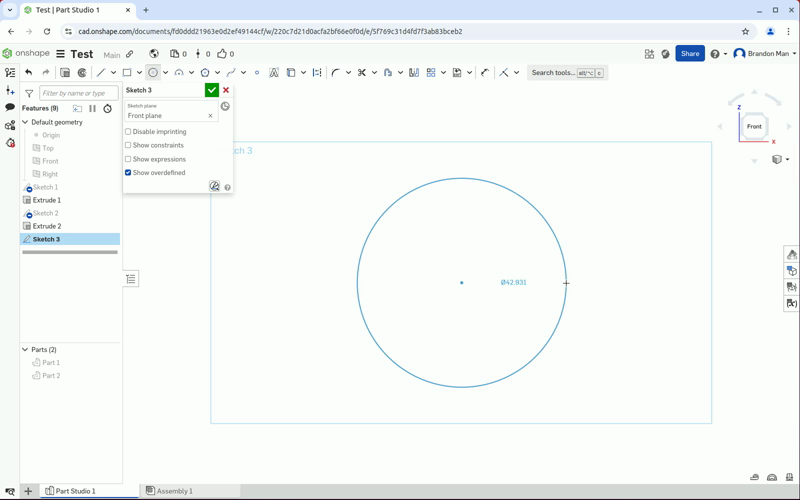
key(esc)
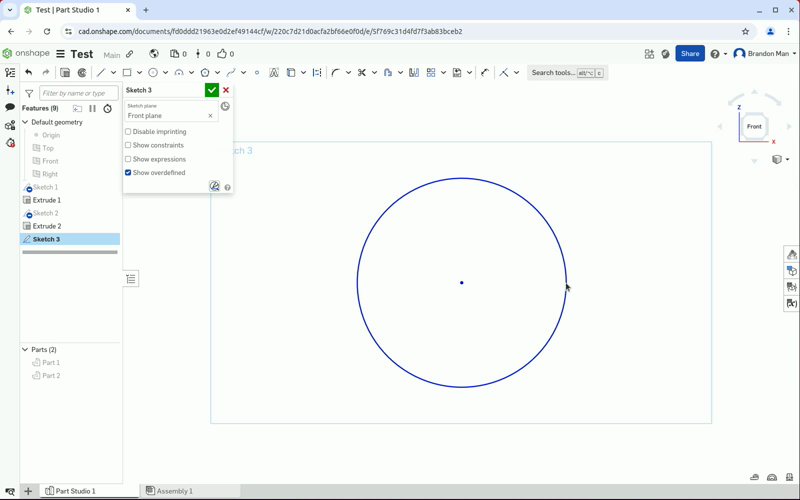
key(c)
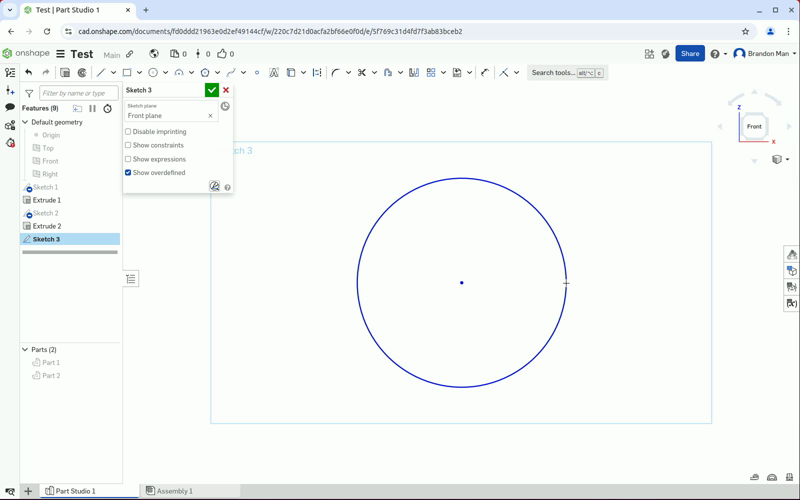
key_down(shift)
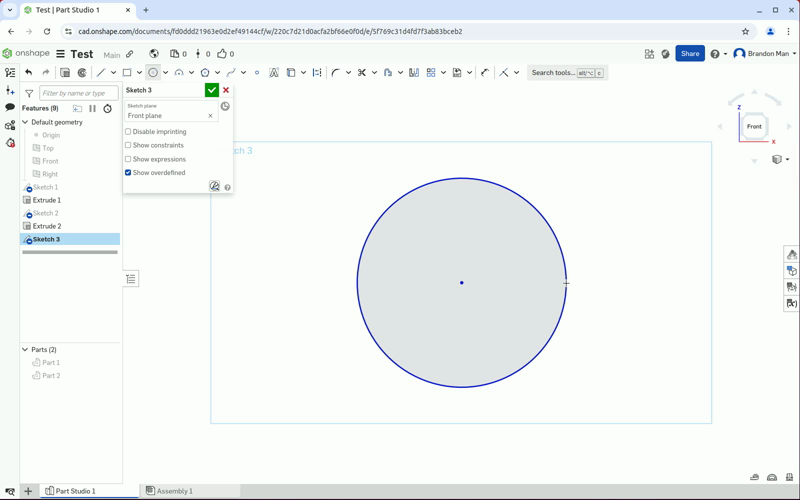
mouse_move(461, 282)
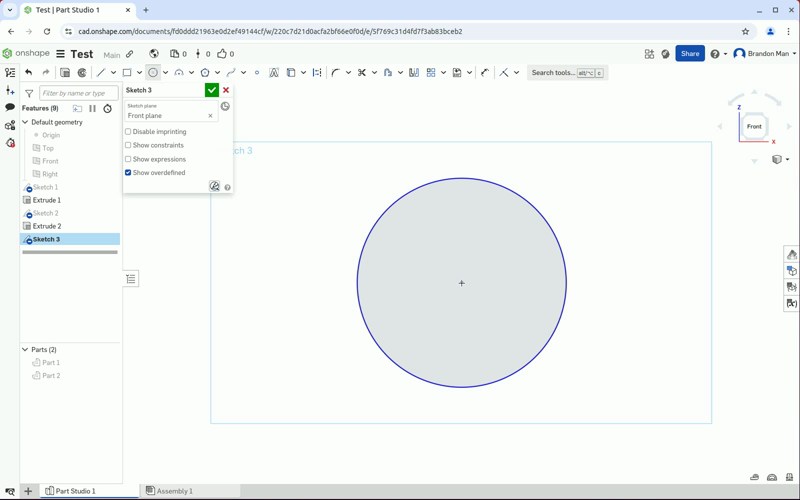
click(461, 282)
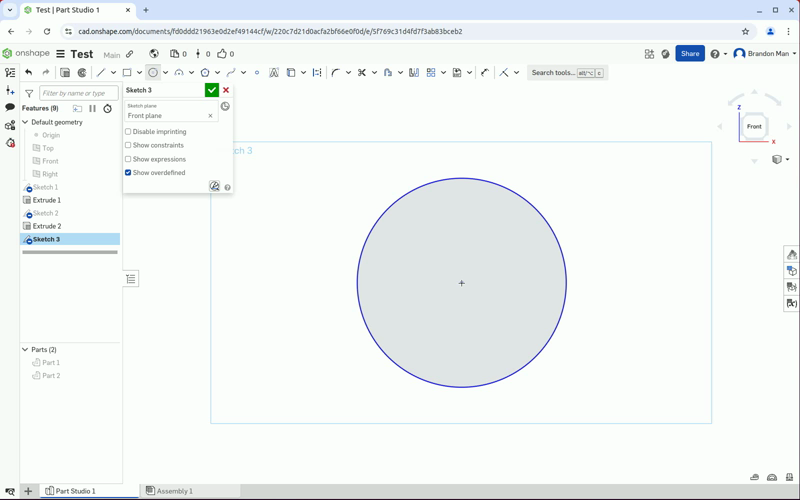
key_up(shift)
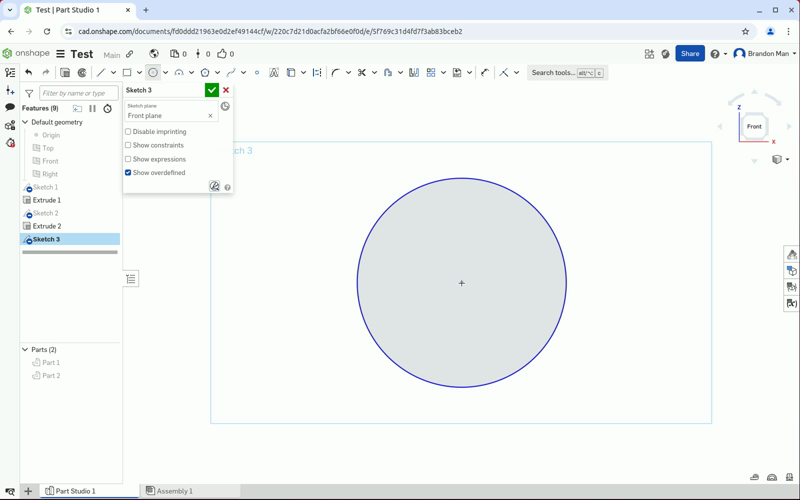
mouse_move(470, 282)
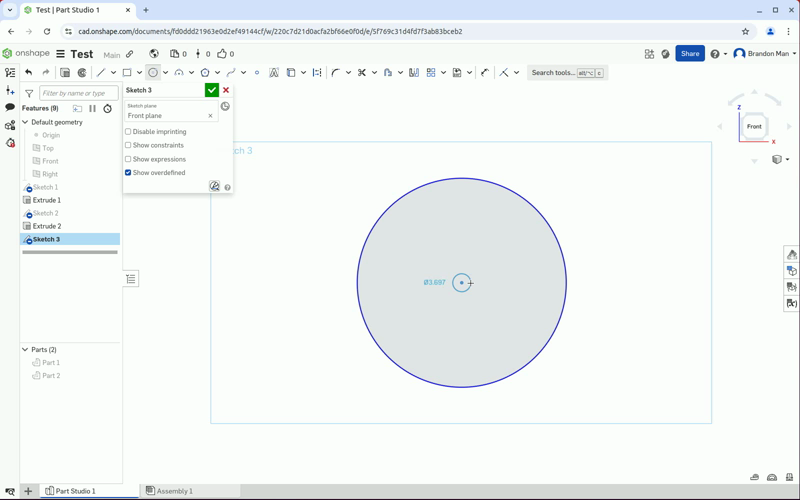
click(470, 282)
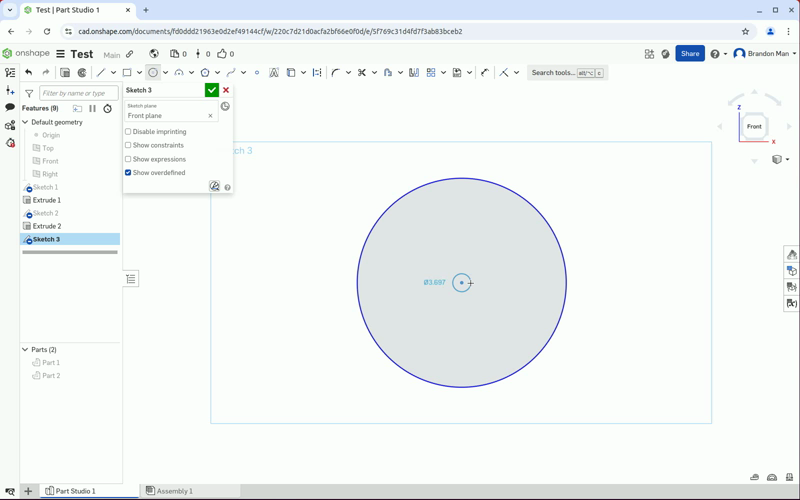
key(esc)
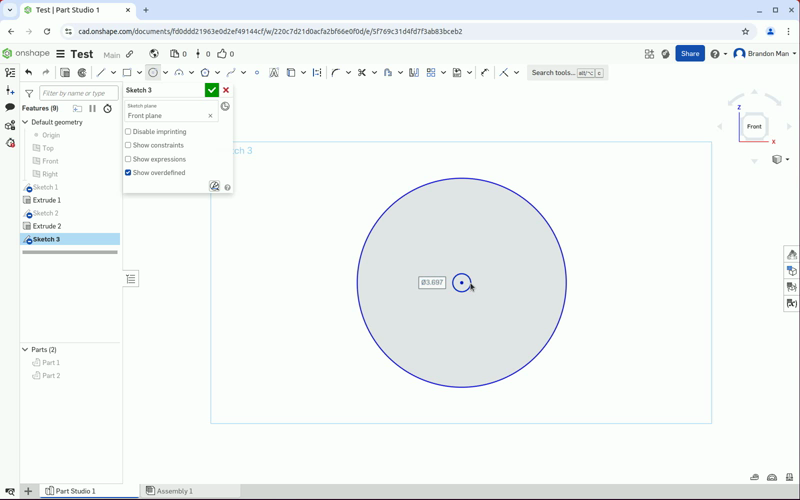
mouse_move(513, 311)
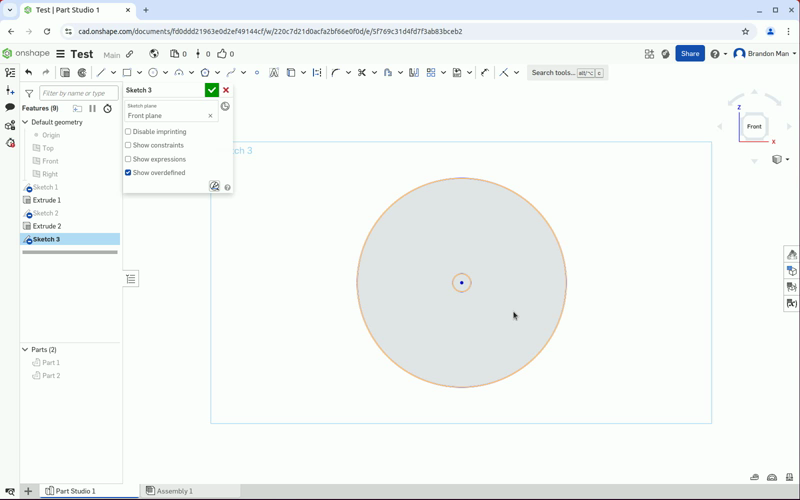
click(513, 311)
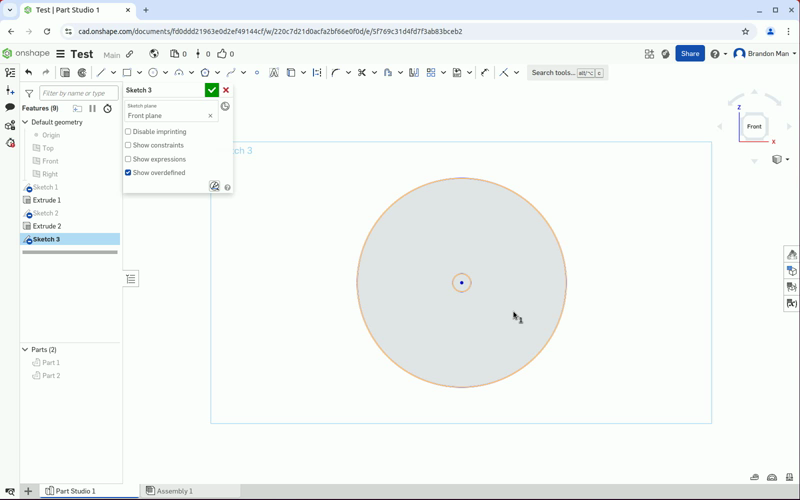
mouse_move(73, 352)
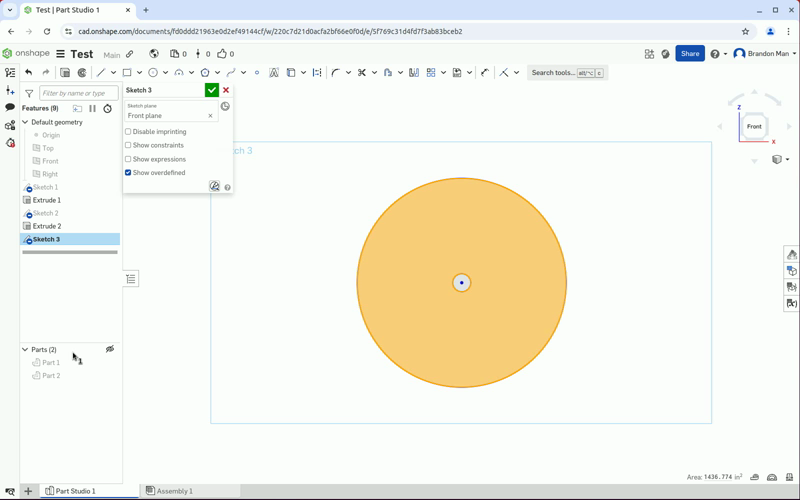
key(shift+y)
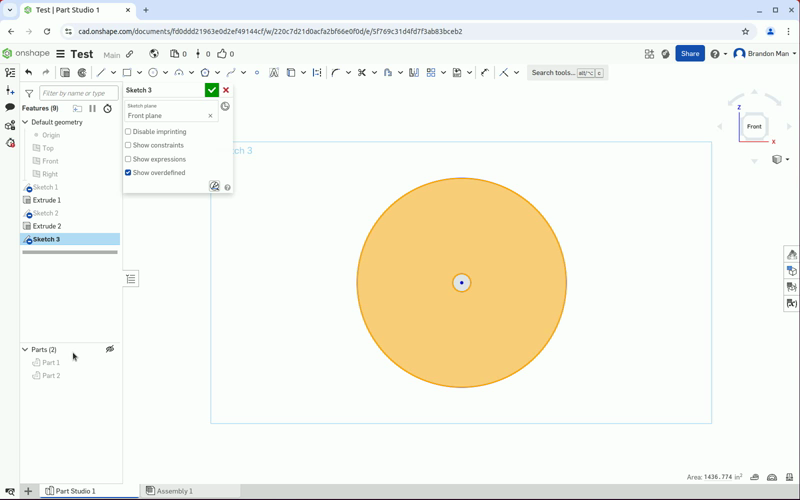
key(shift+e)
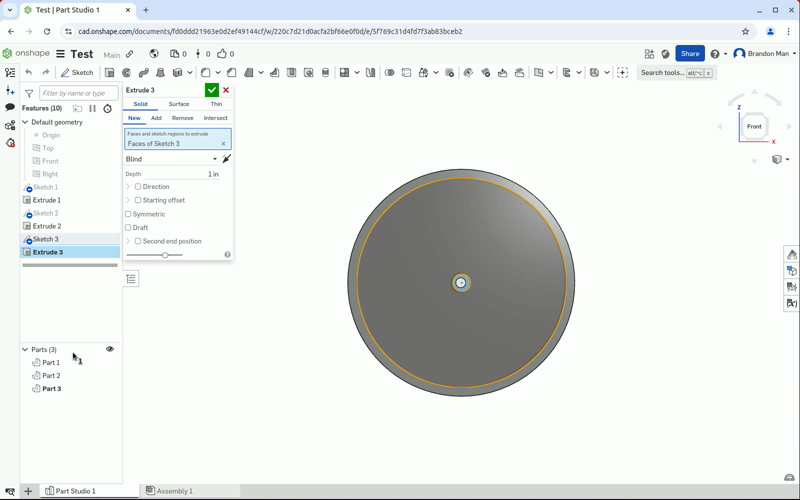
mouse_move(143, 106)
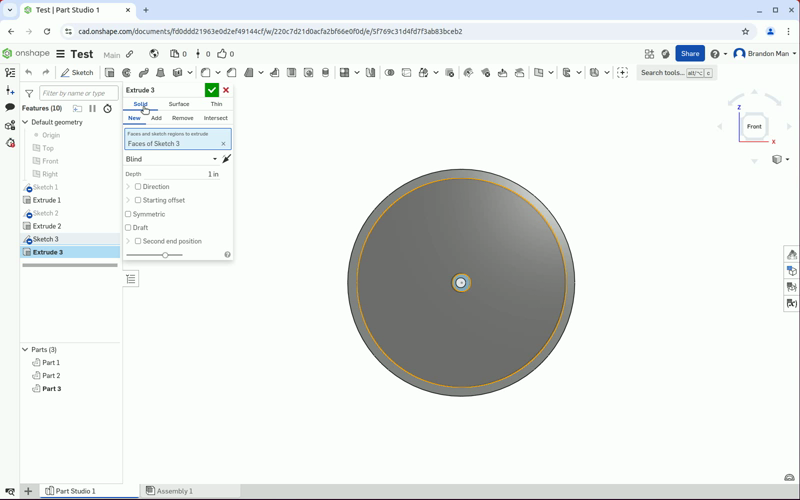
click(143, 106)
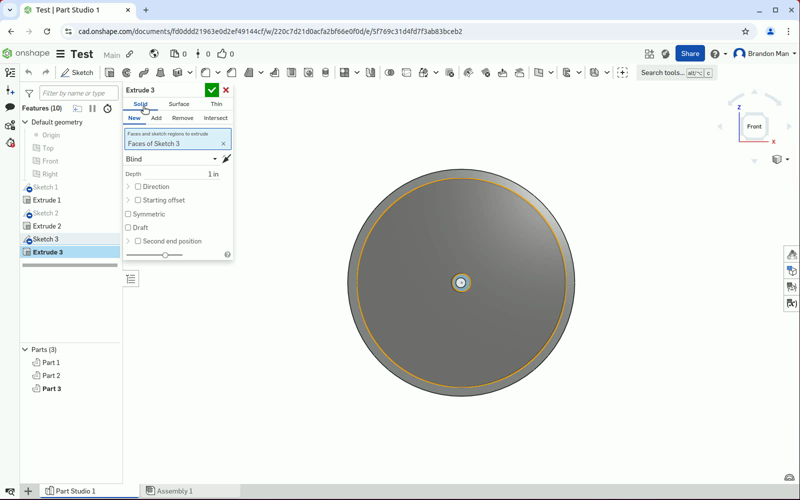
mouse_move(137, 120)
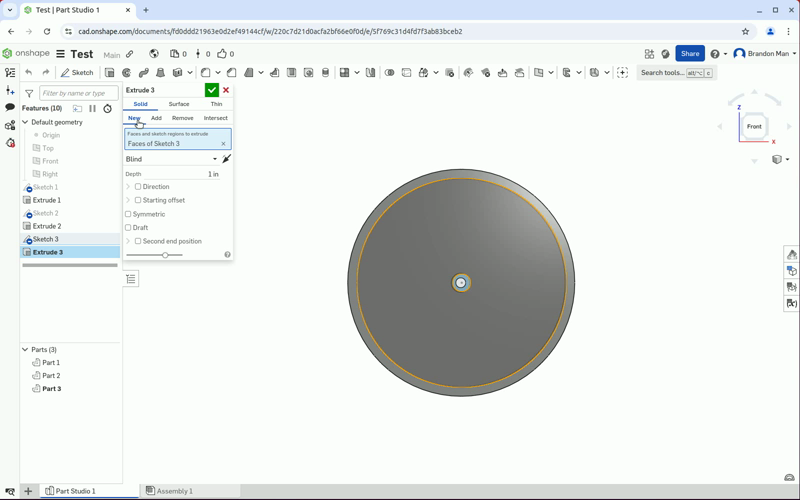
click(137, 120)
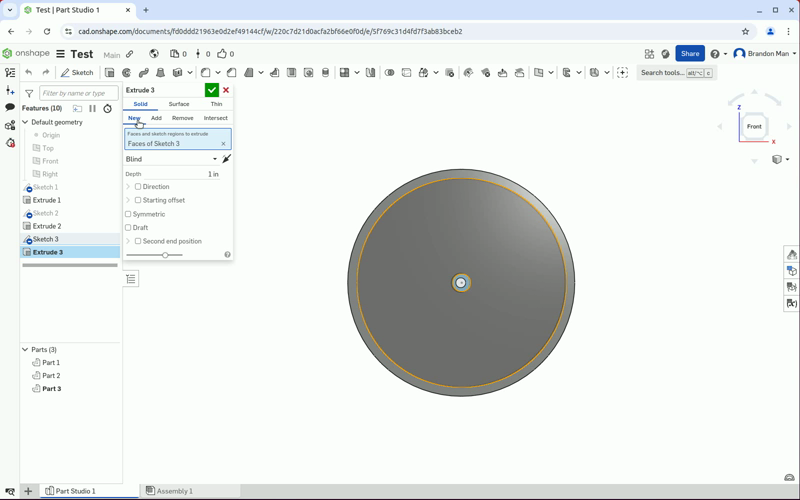
key(tab, 4)
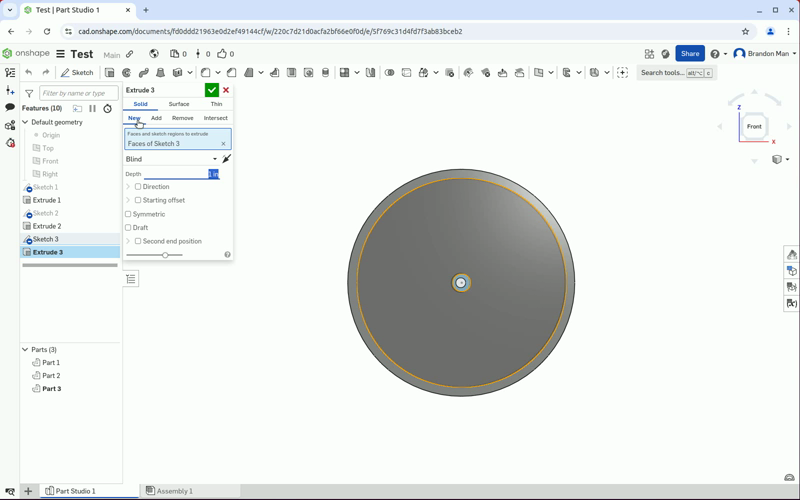
text(0.241)
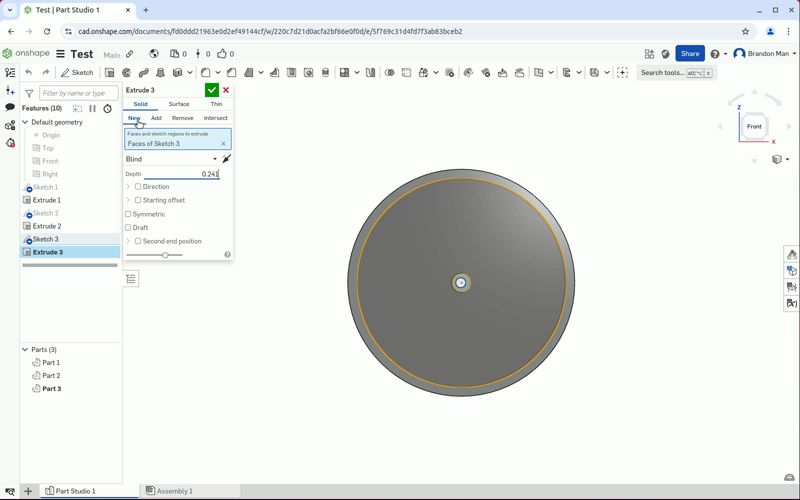
key(tab, 3)
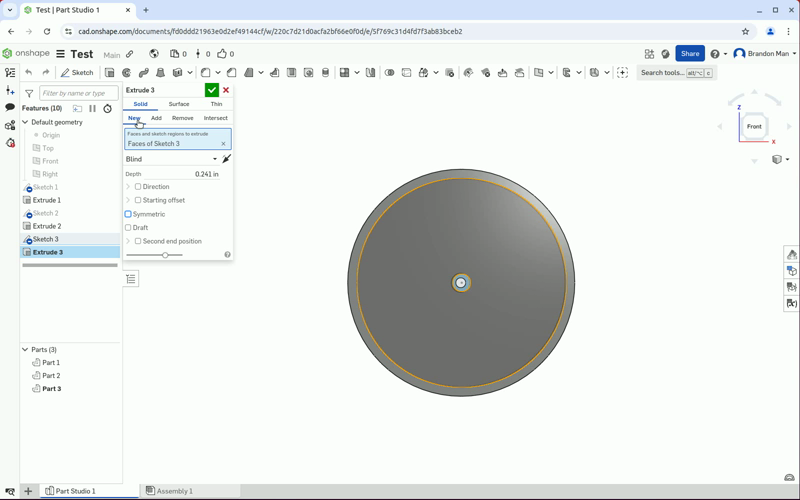
key(tab, 2)
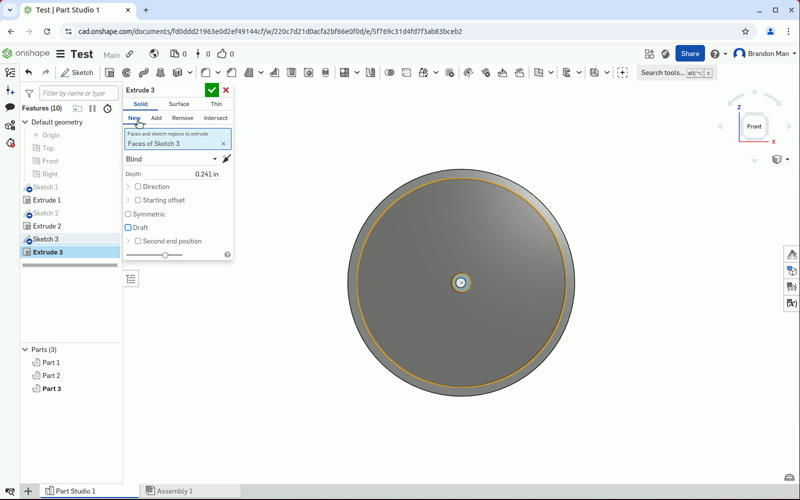
key(space)
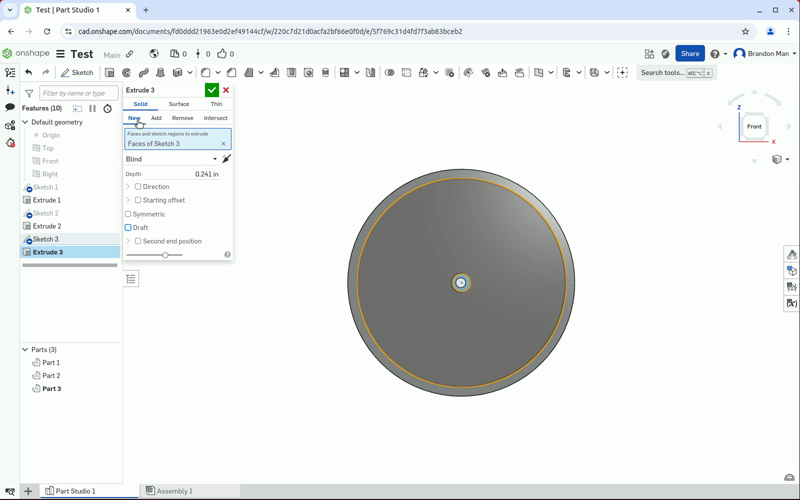
key(tab, 3)
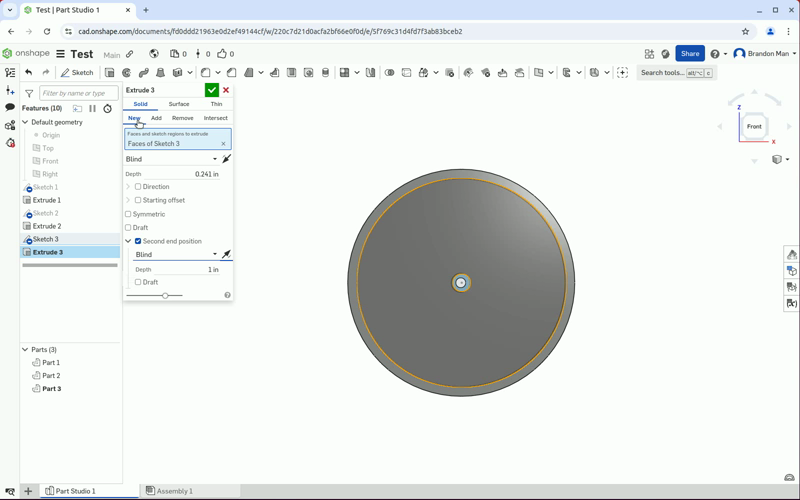
text(0.241)
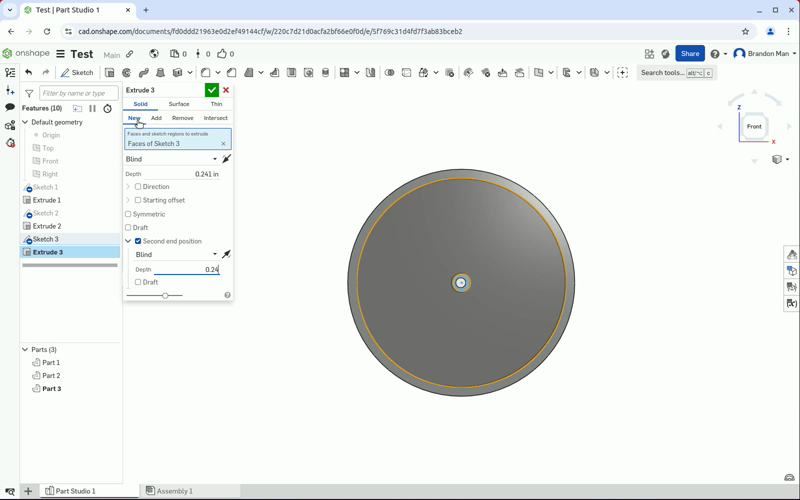
key(enter)
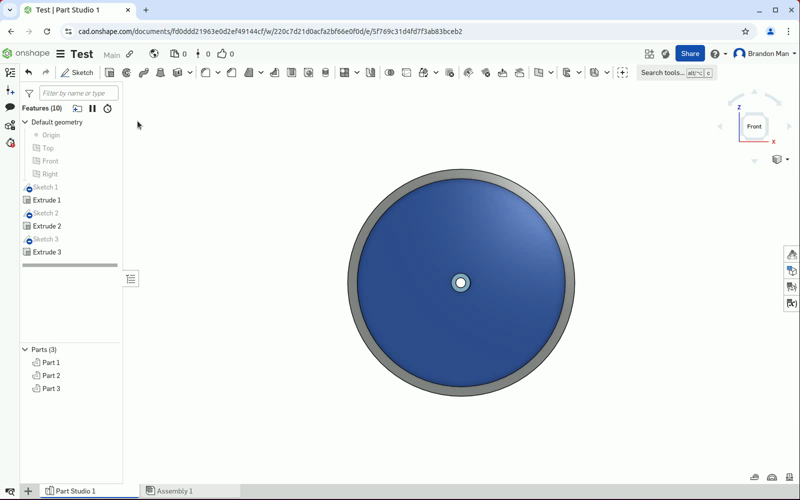
key(shift+h)
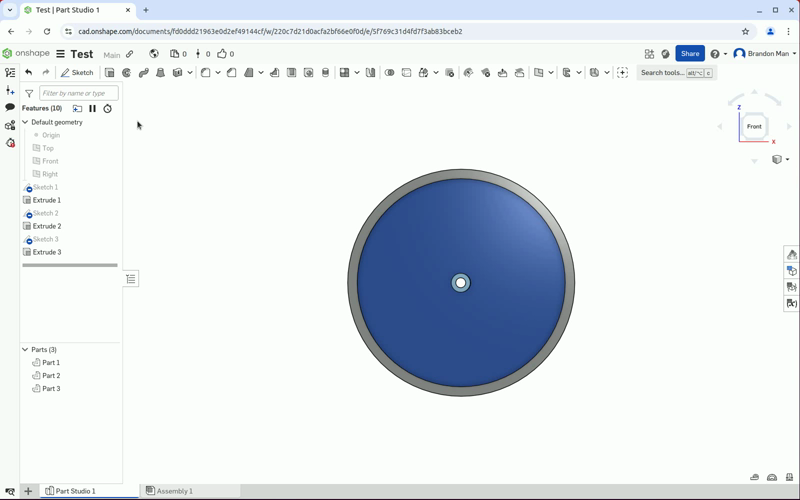
key(shift+h)
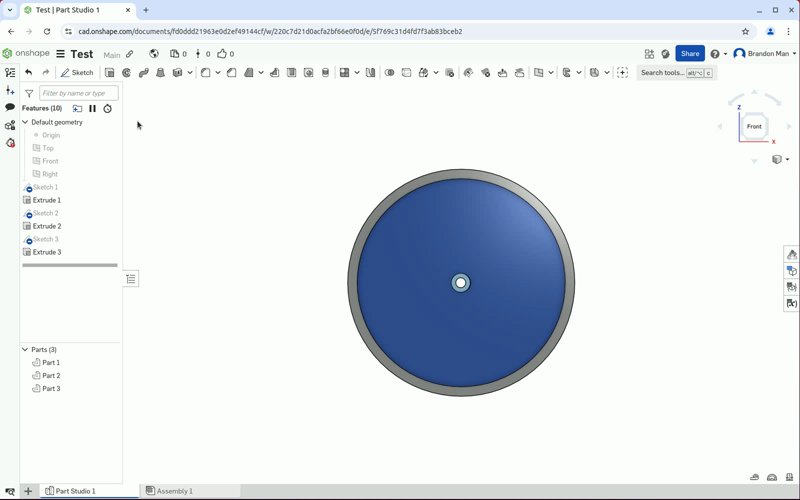
key(shift+7)
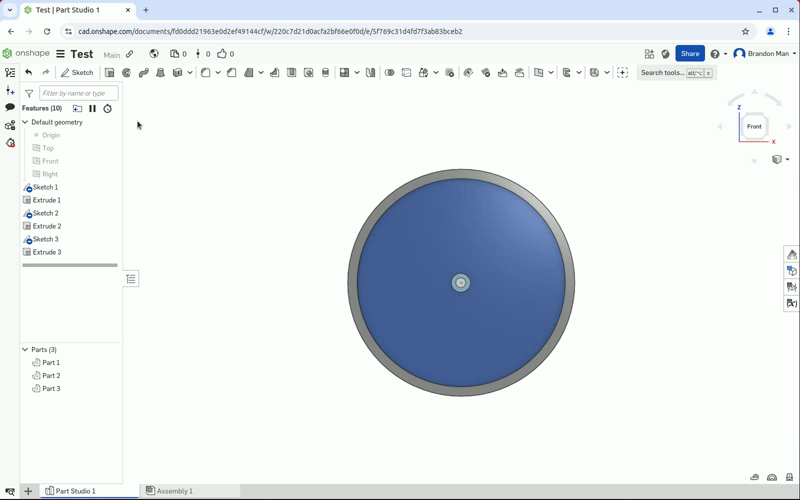
key(left, 2)
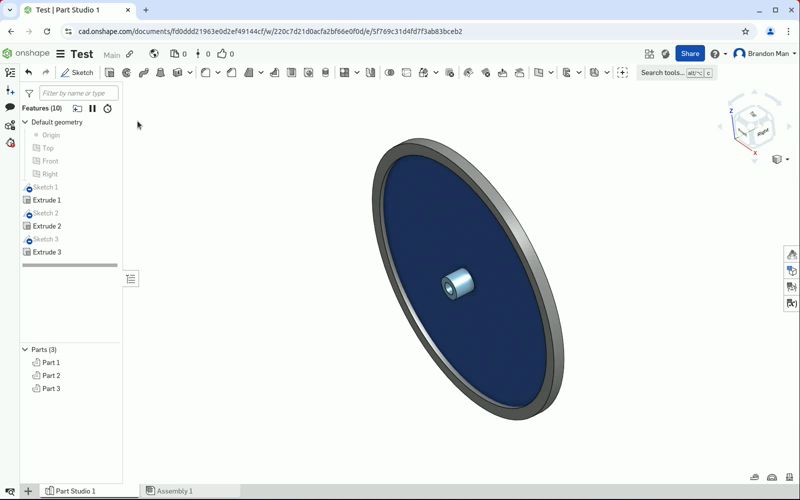
key(down, 2)
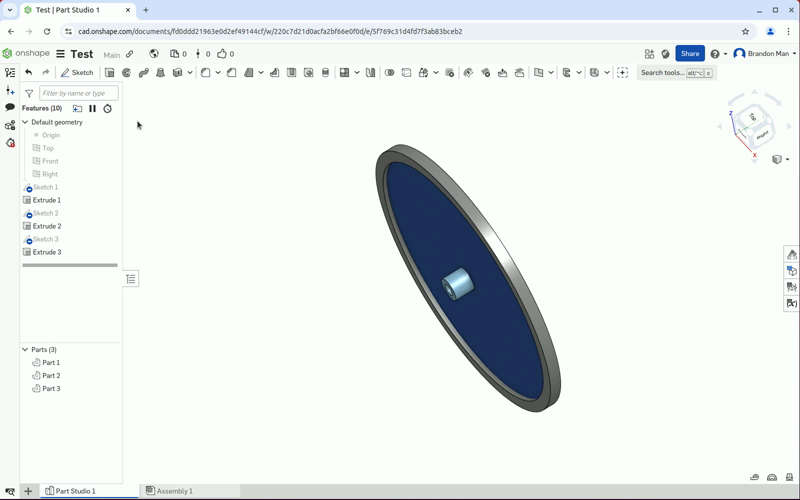
key(up, 2)
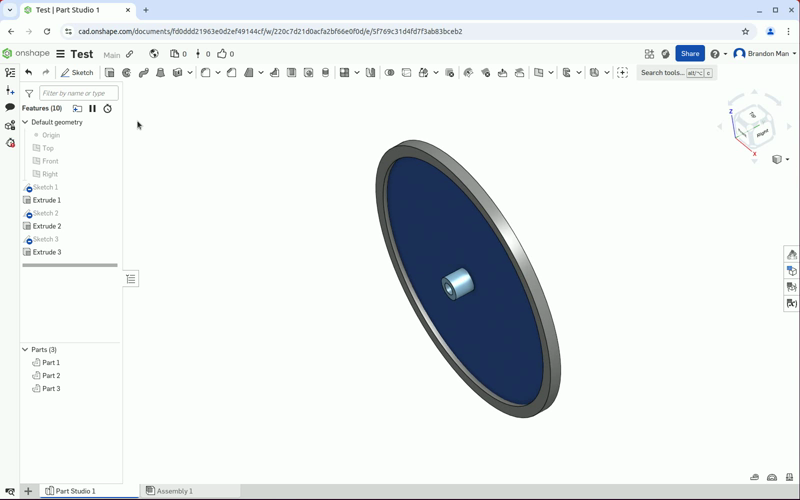
key(right, 2)
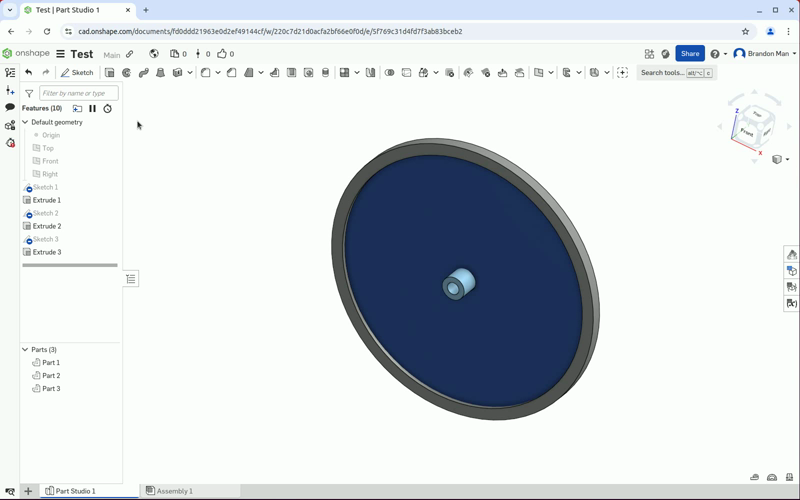
mouse_move(73, 189)
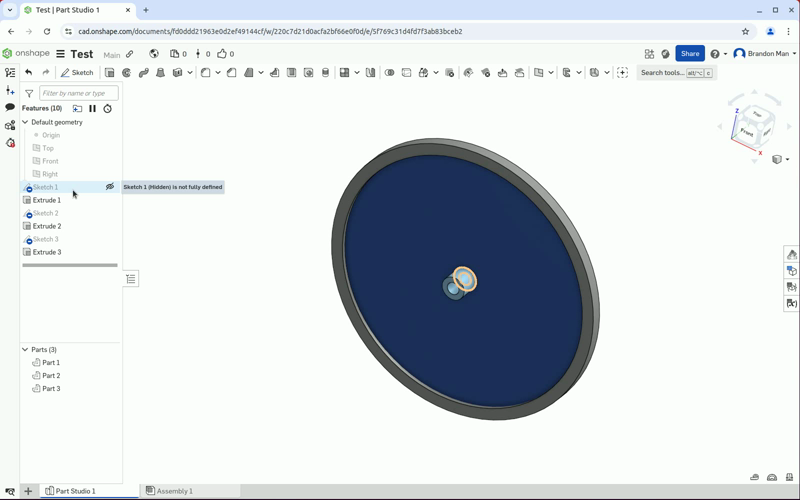
click(73, 189)